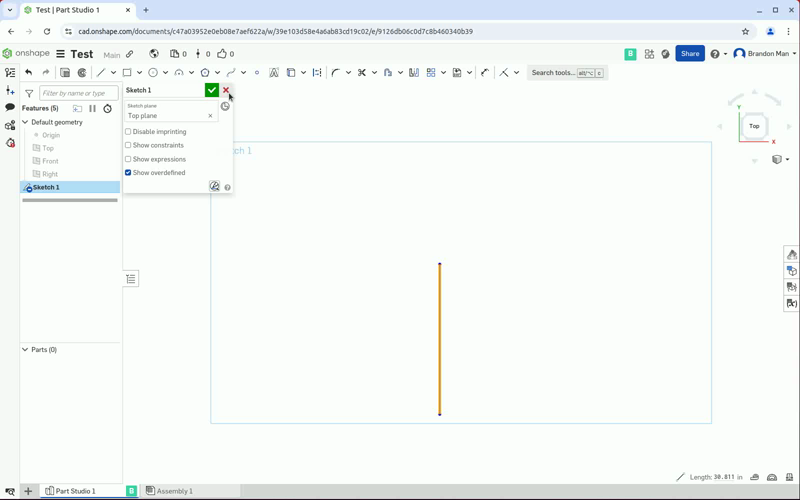
key(shift+h)
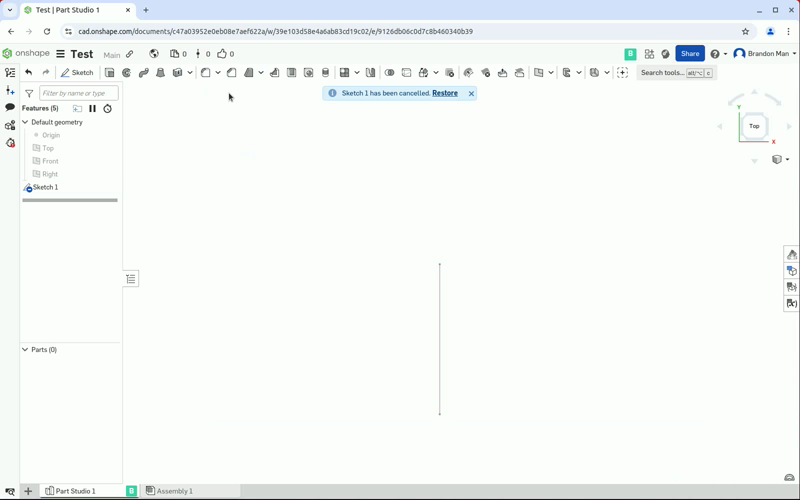
key(shift+s)
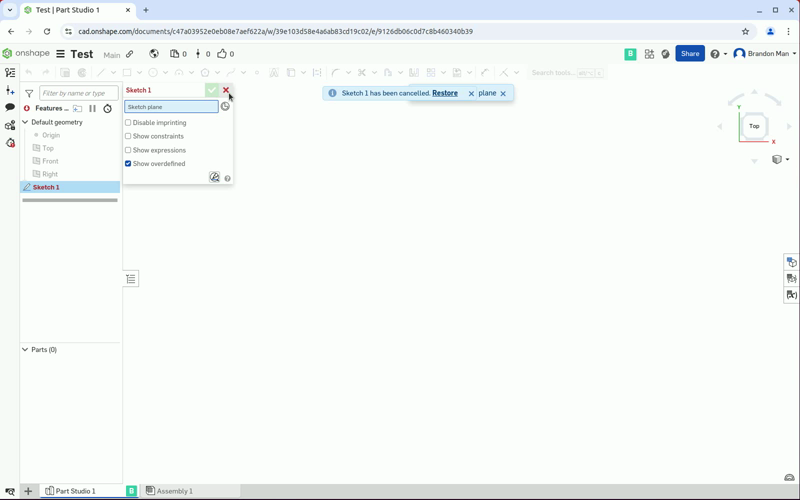
mouse_move(73, 150)
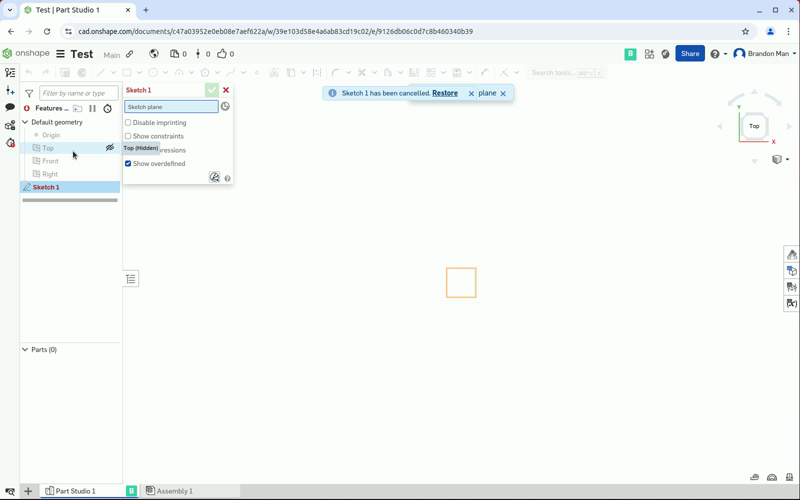
click(73, 150)
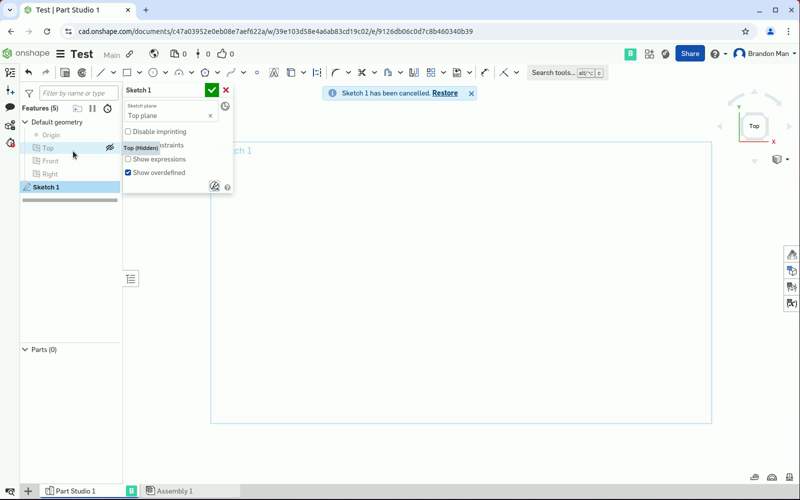
mouse_move(73, 352)
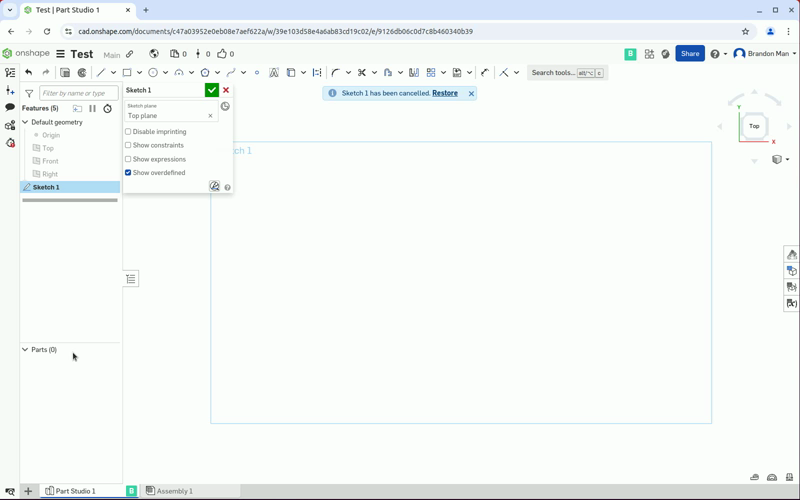
key(y)
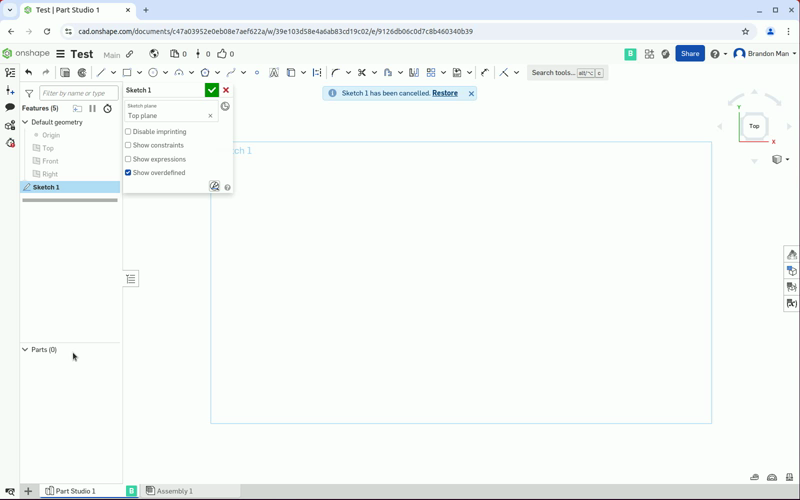
key(l)
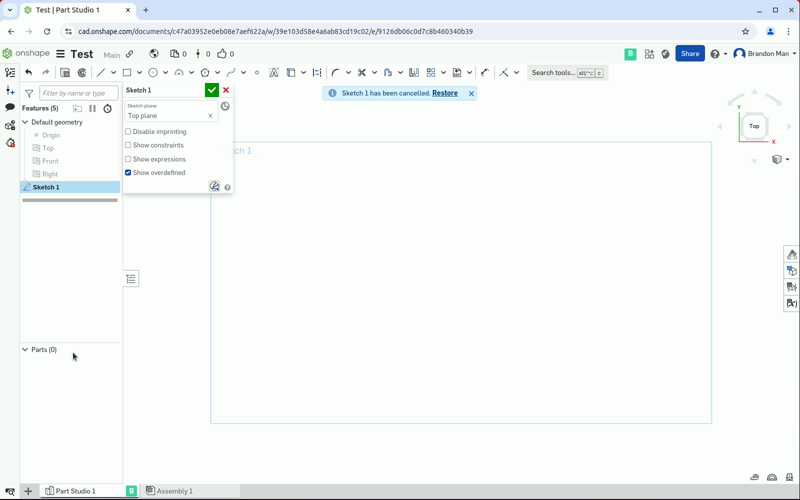
key_down(shift)
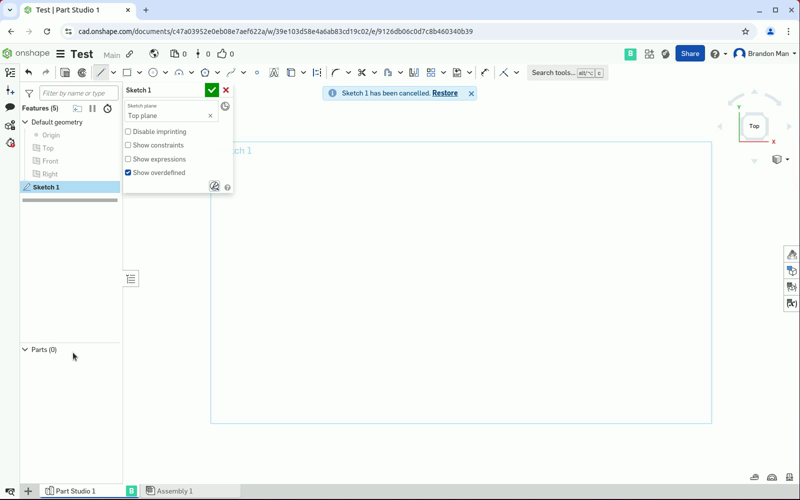
mouse_move(410, 286)
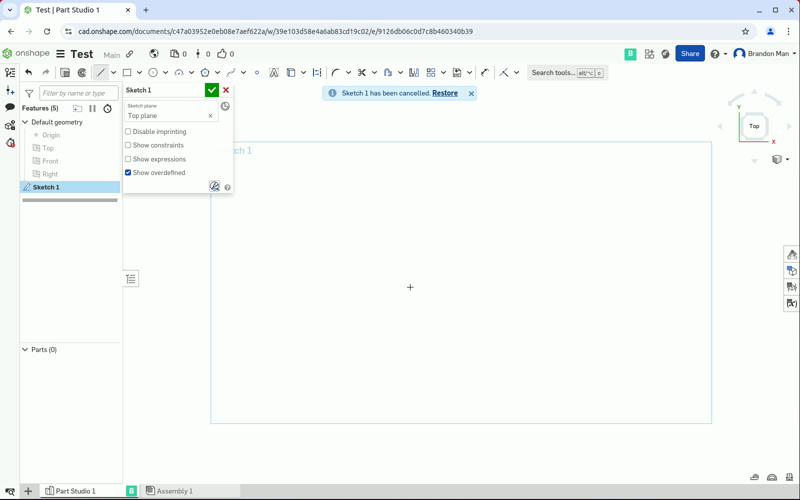
click(410, 286)
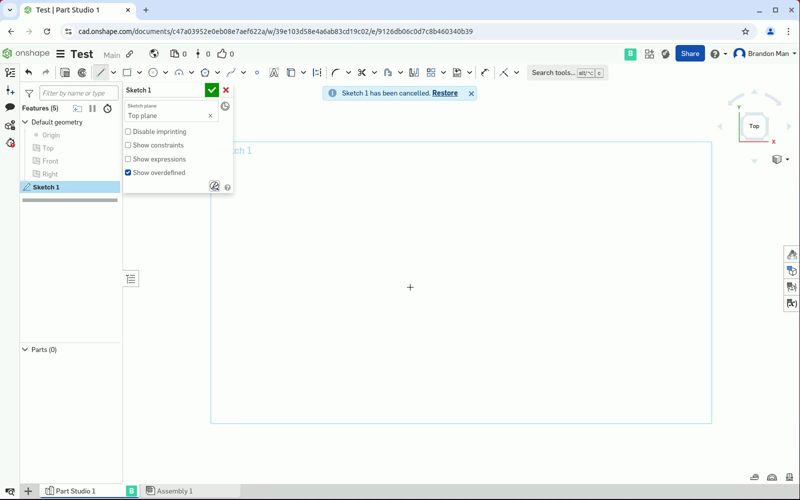
key_up(shift)
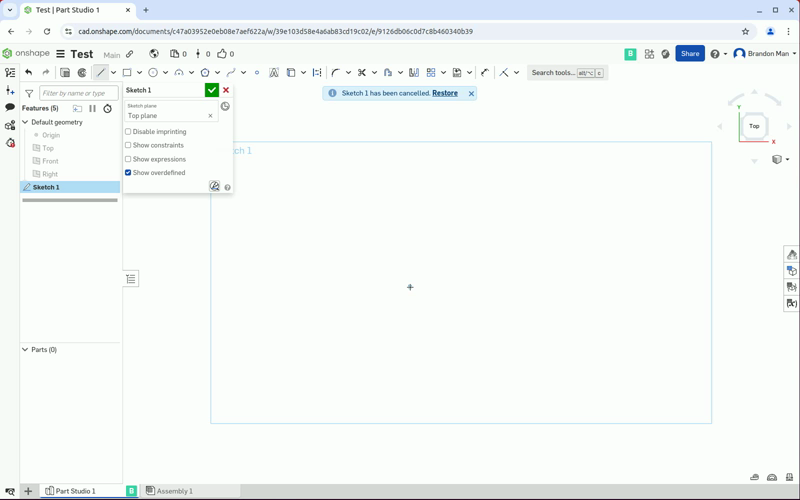
key_down(shift)
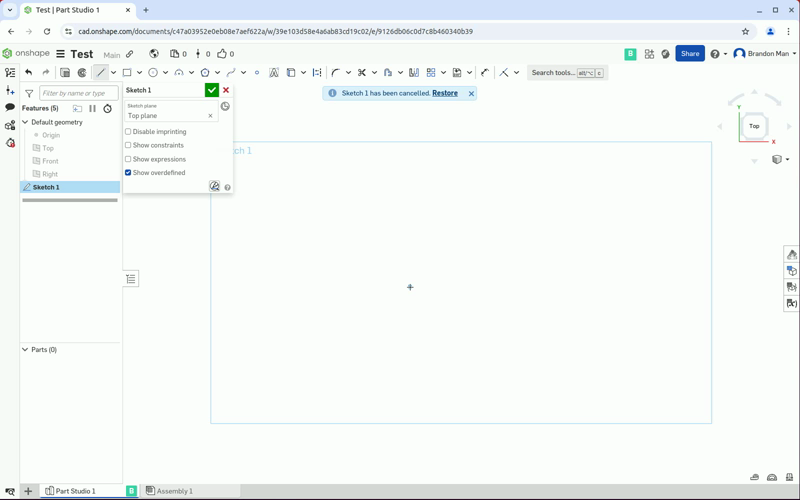
mouse_move(510, 286)
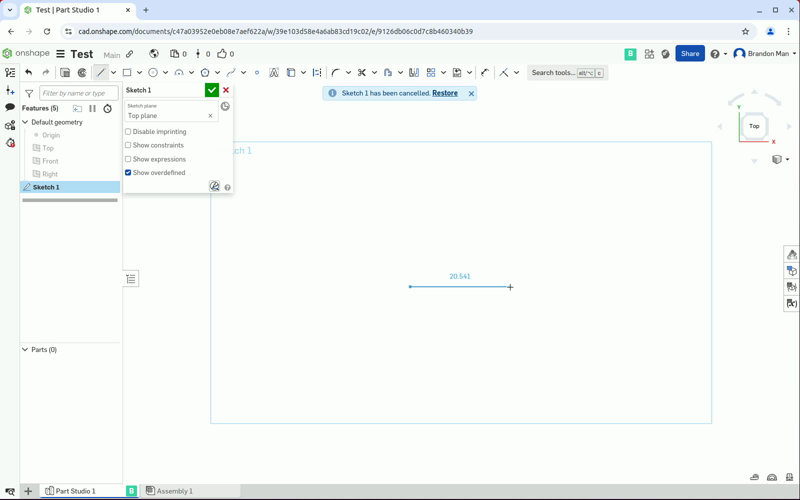
click(510, 286)
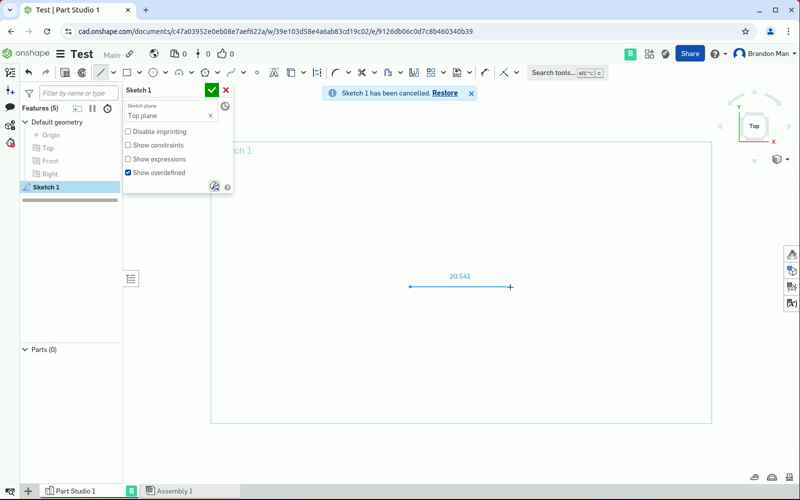
key_up(shift)
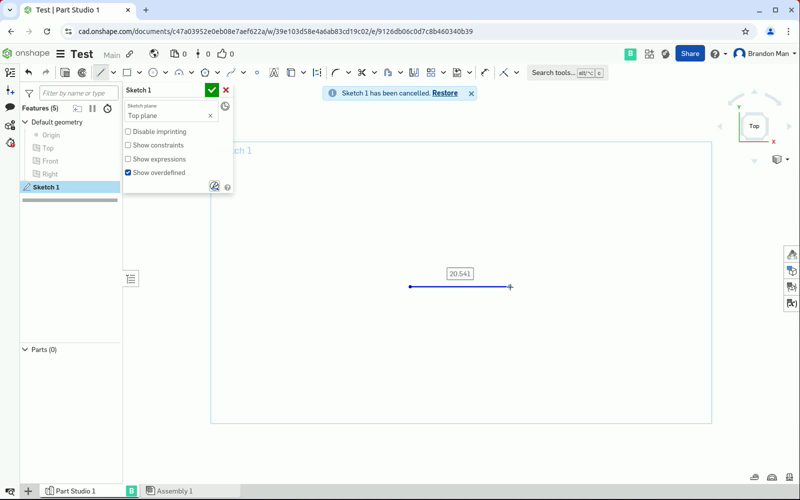
key_down(shift)
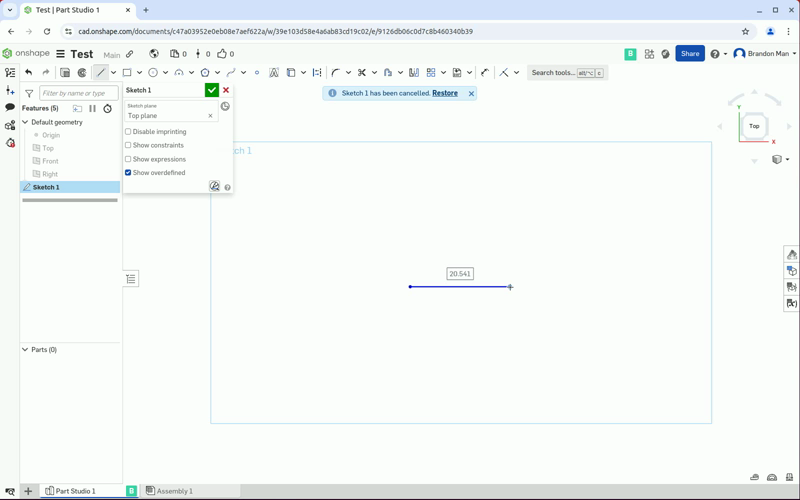
mouse_move(510, 210)
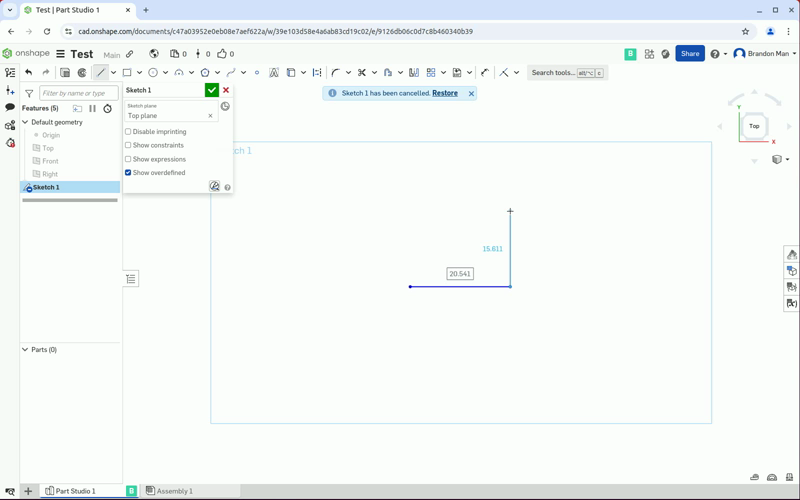
click(510, 210)
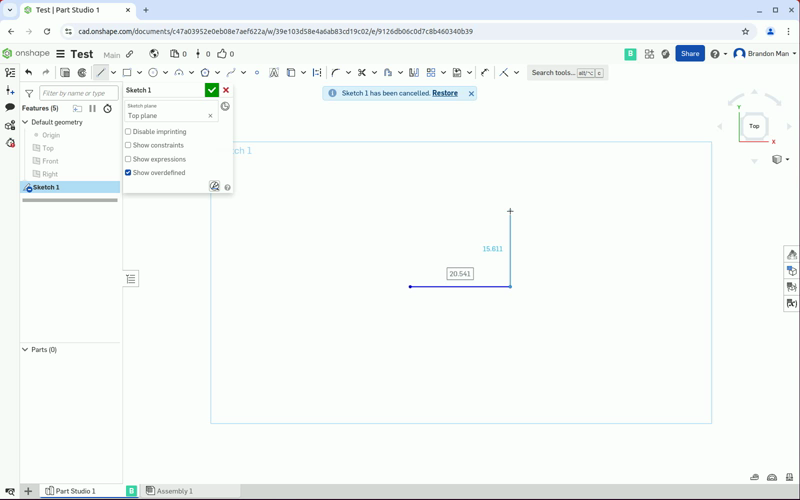
key_up(shift)
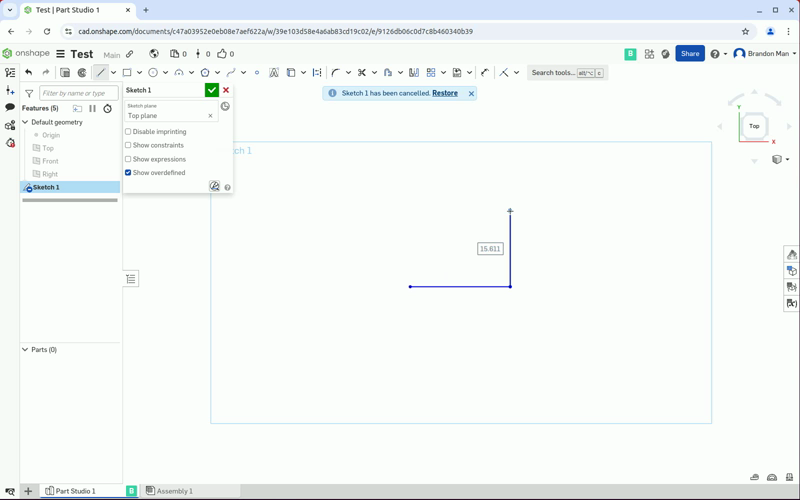
key_down(shift)
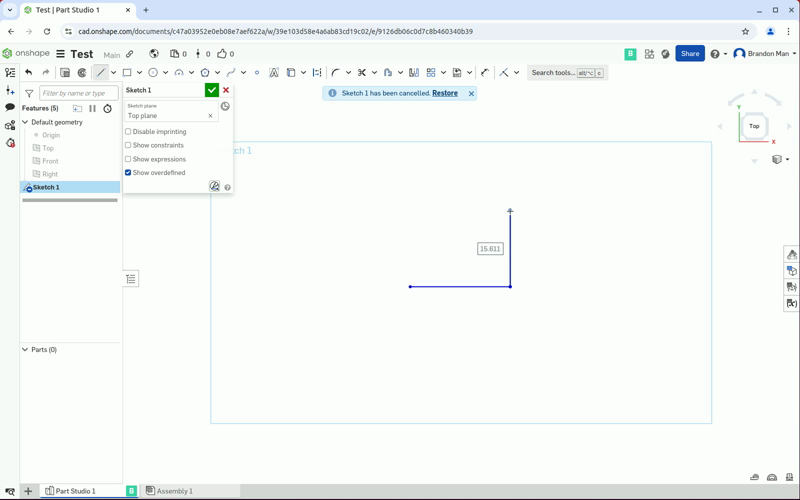
mouse_move(410, 210)
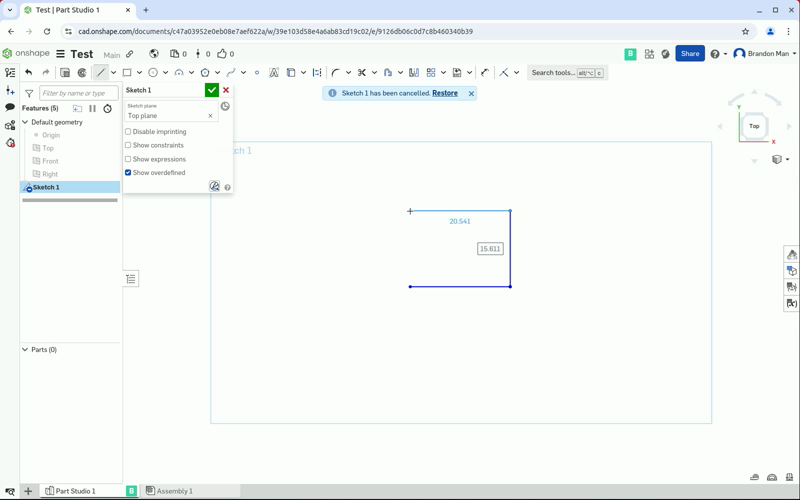
click(410, 210)
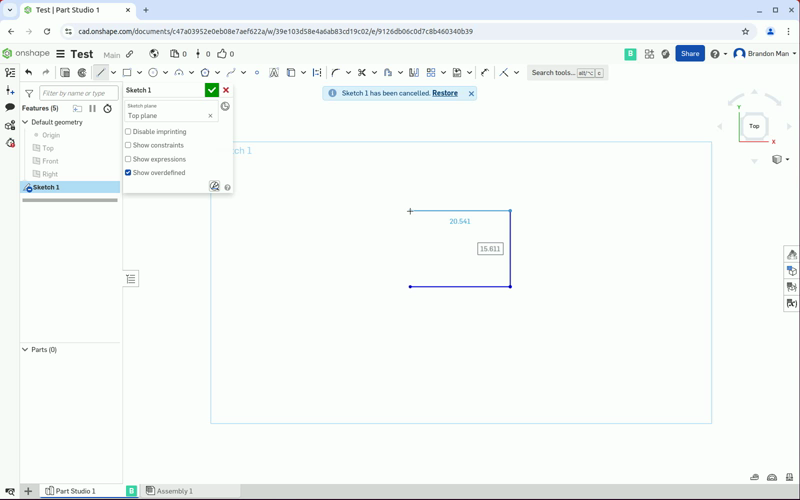
key_up(shift)
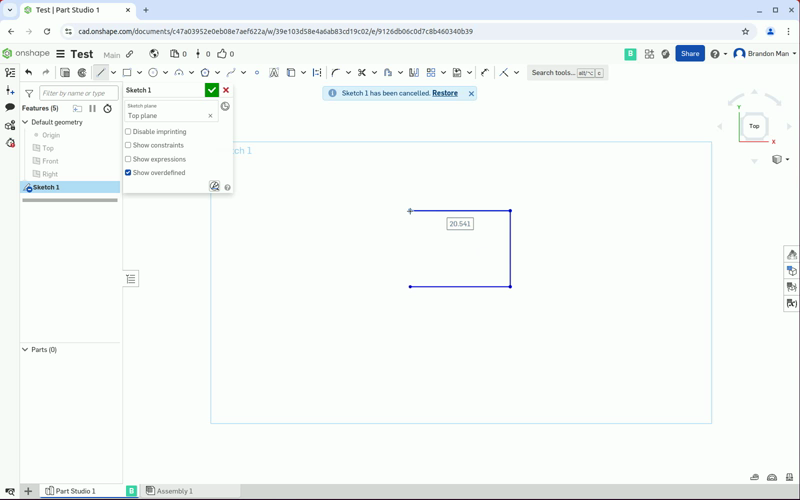
key_down(shift)
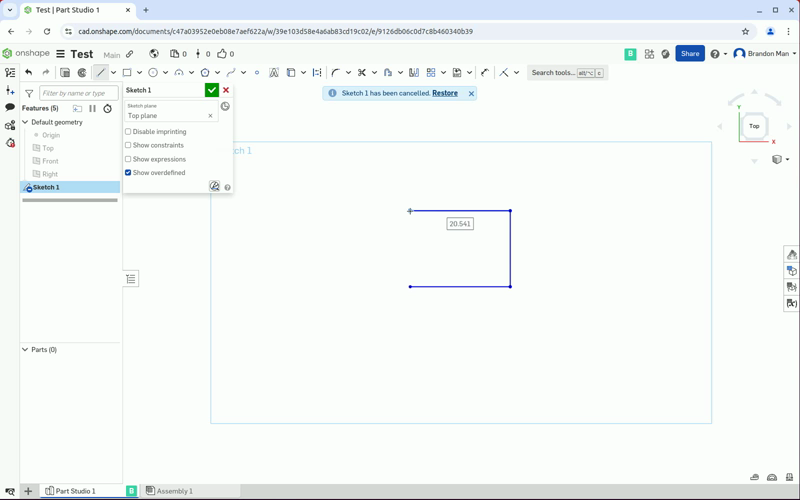
mouse_move(410, 286)
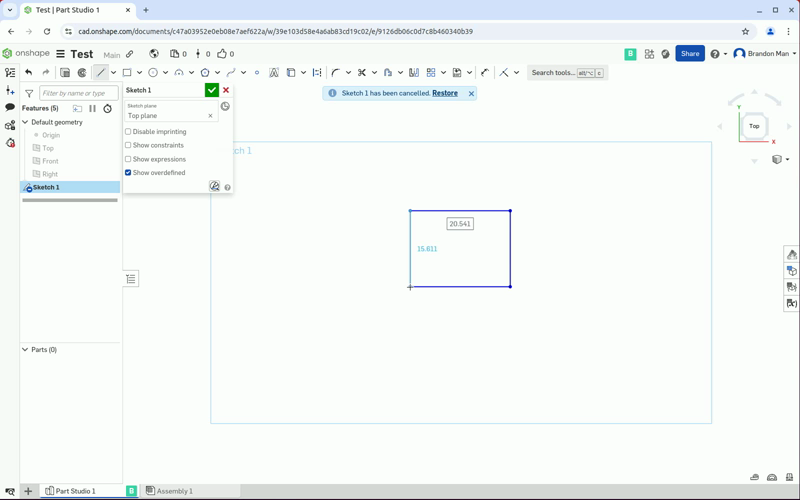
key_up(shift)
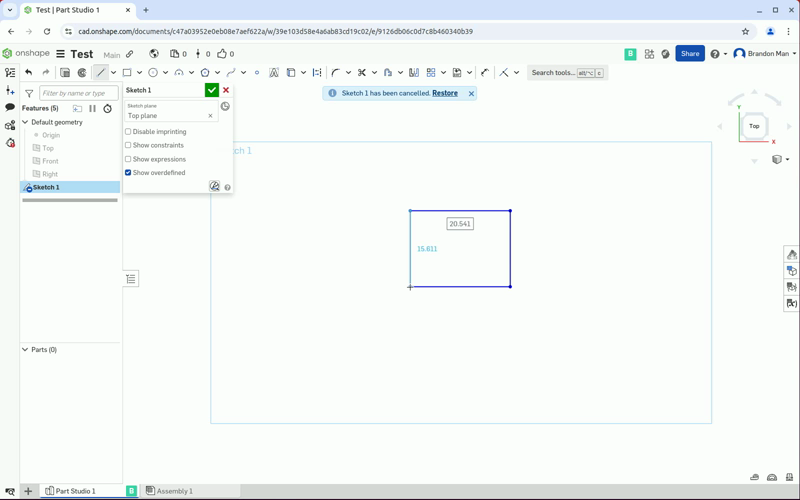
click(410, 286)
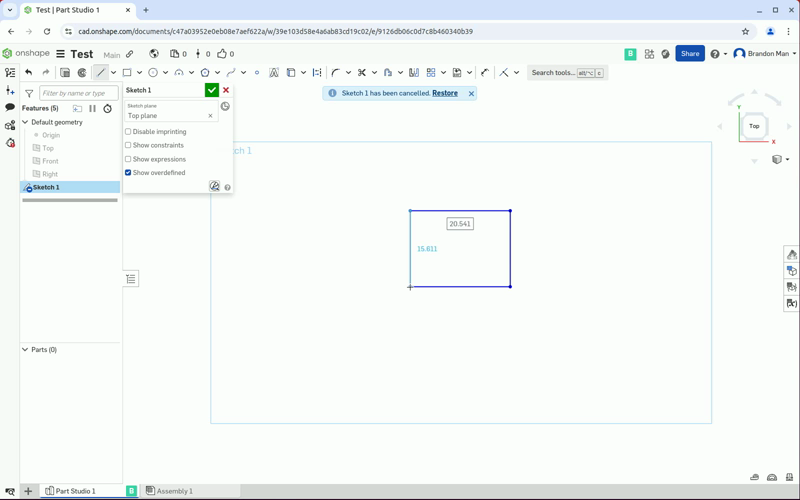
key(esc)
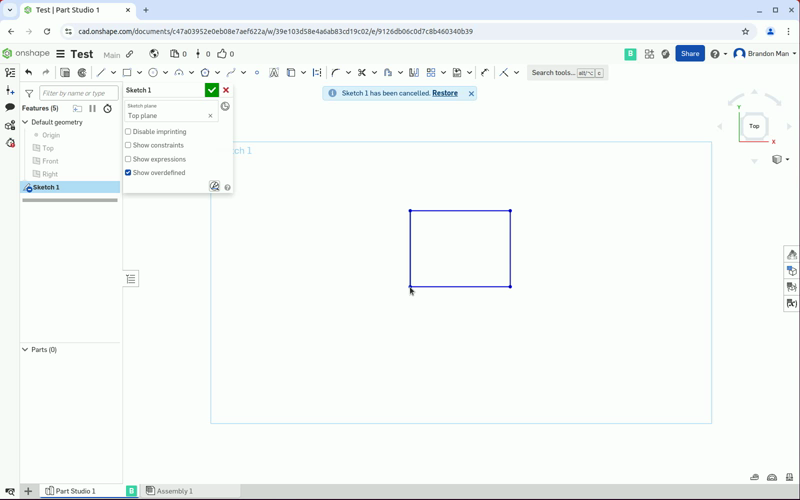
mouse_move(415, 267)
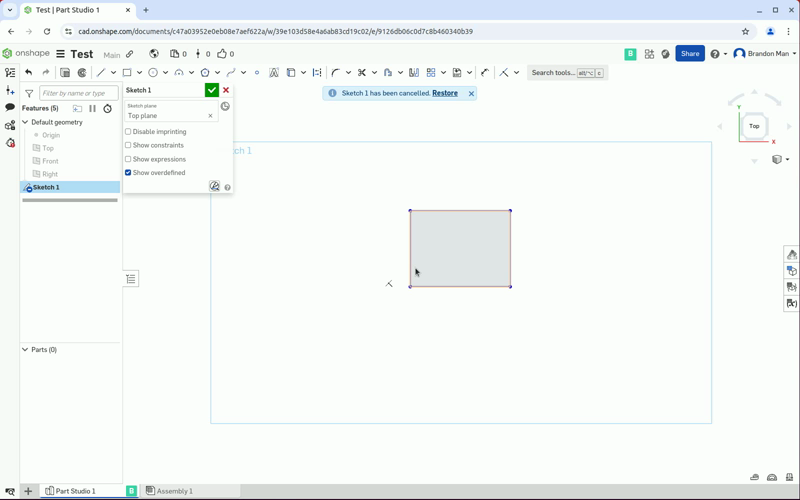
click(415, 267)
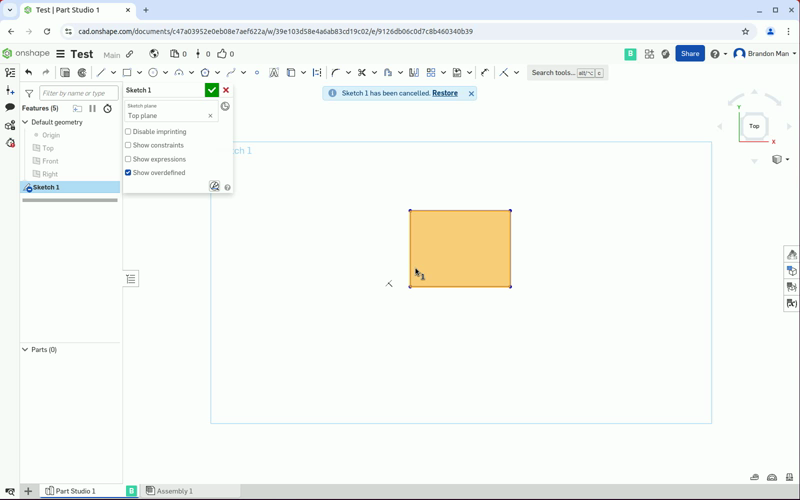
mouse_move(73, 352)
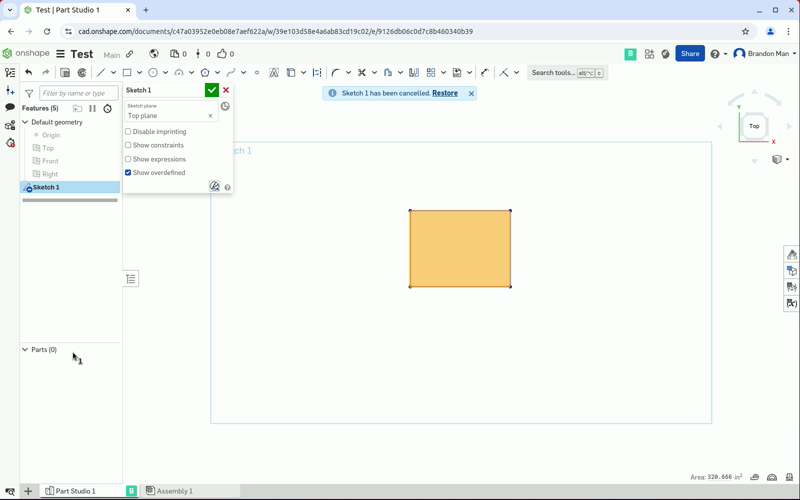
key(shift+y)
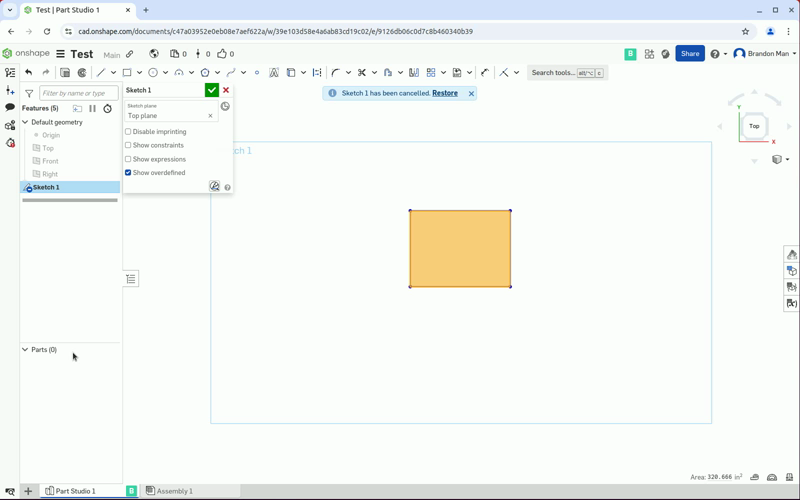
key(shift+e)
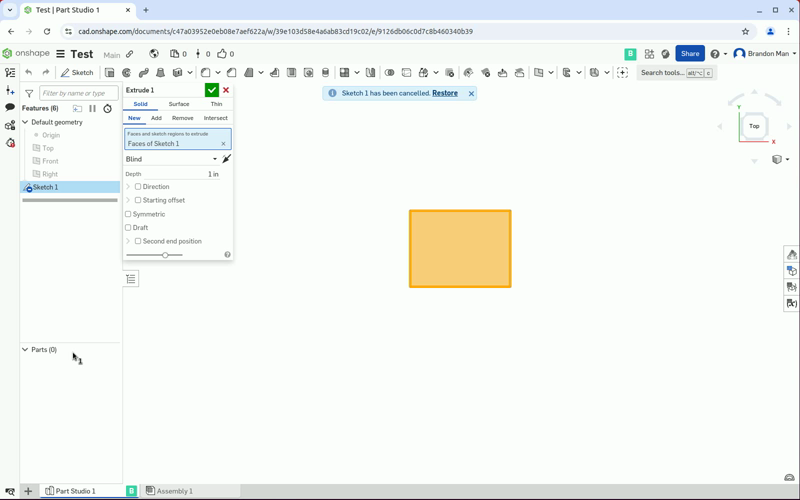
mouse_move(143, 106)
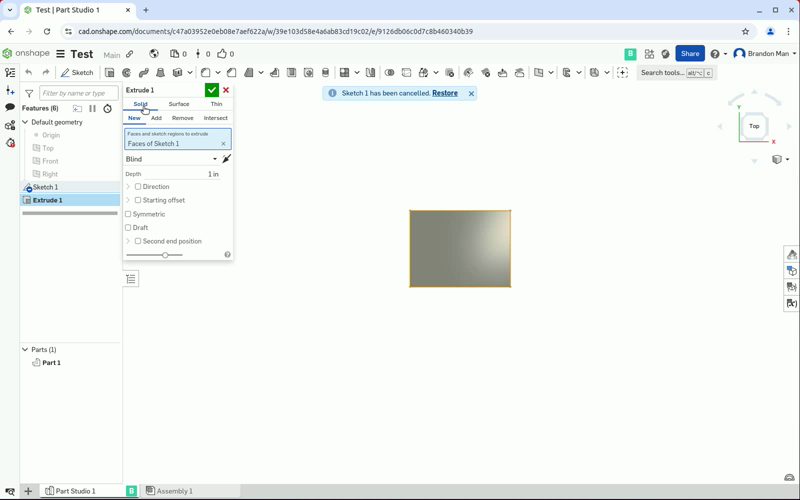
click(143, 106)
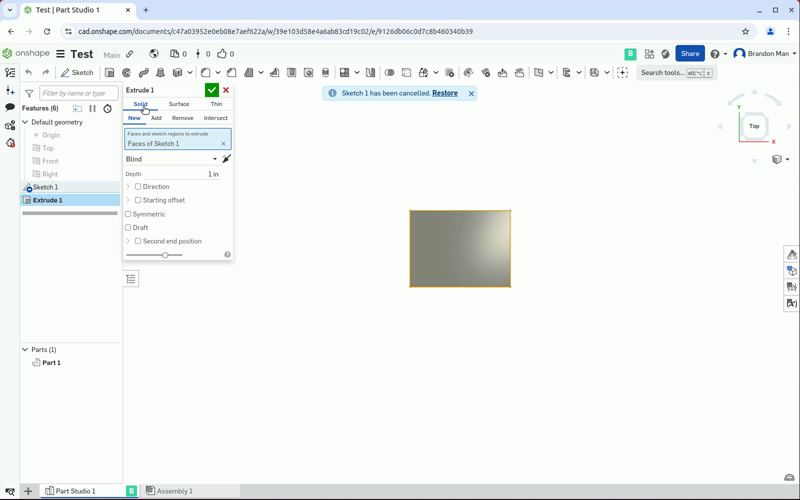
mouse_move(137, 120)
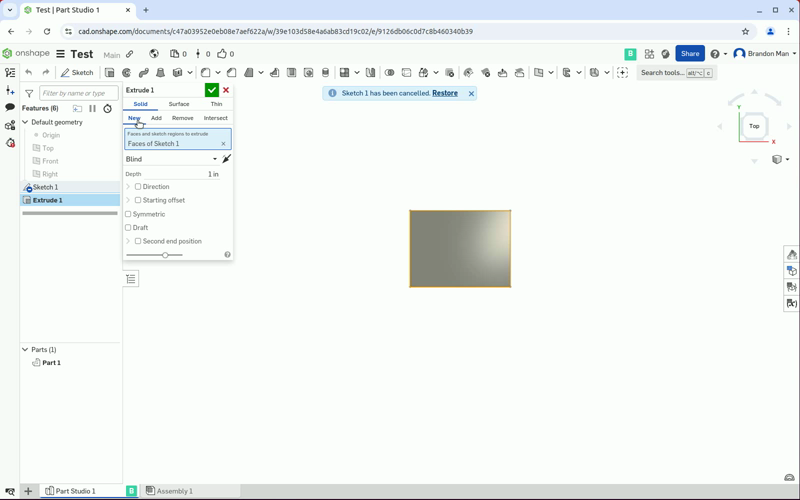
click(137, 120)
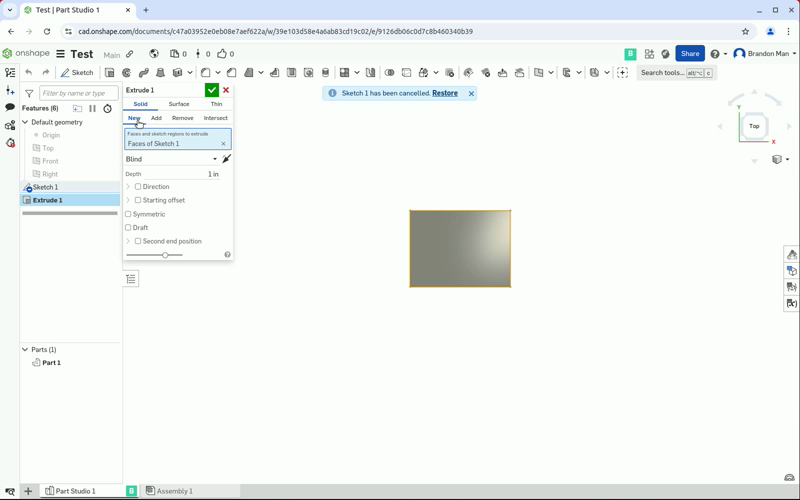
key(tab, 4)
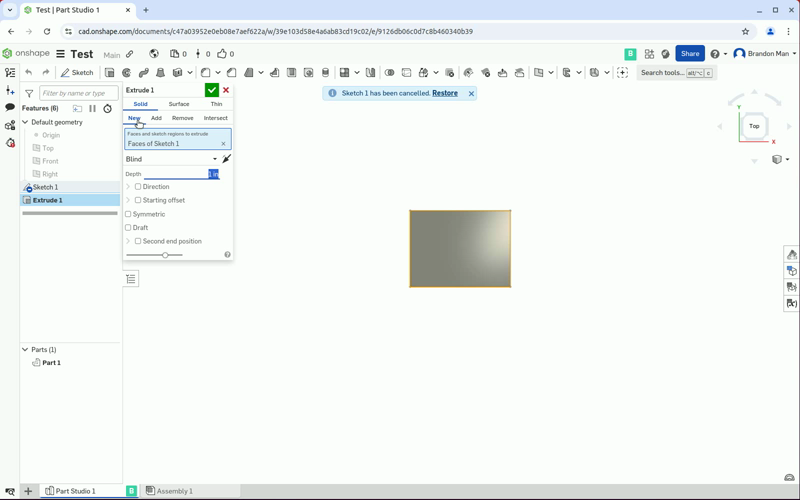
text(0.722)
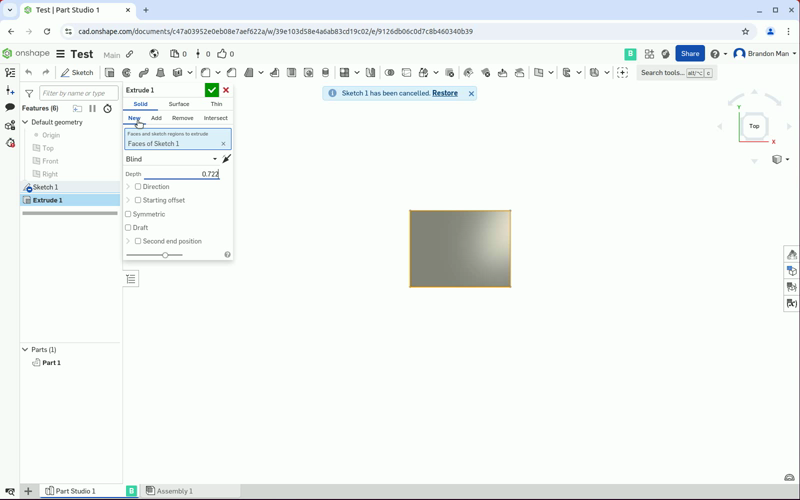
key(enter)
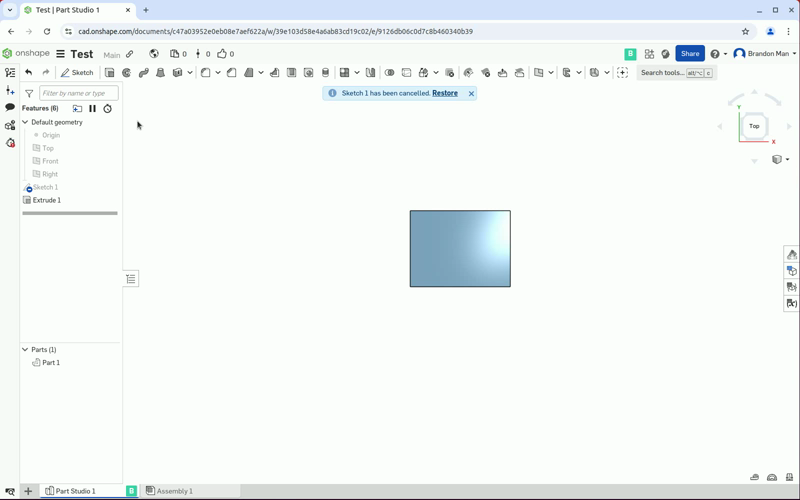
key(shift+h)
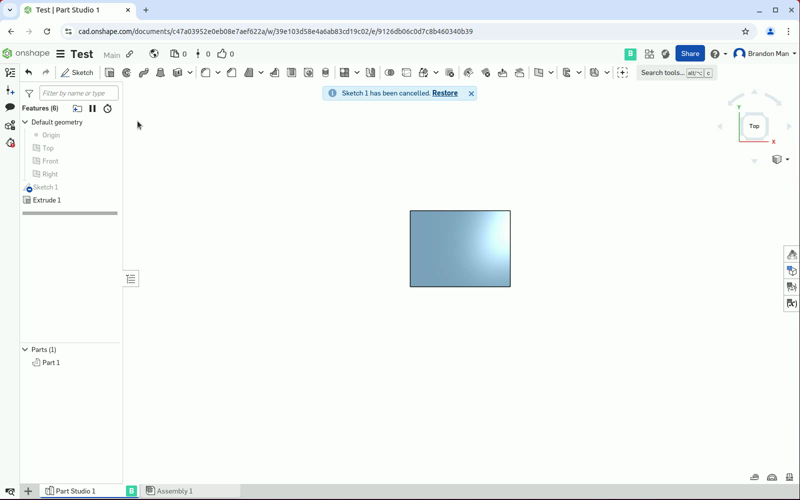
key(shift+h)
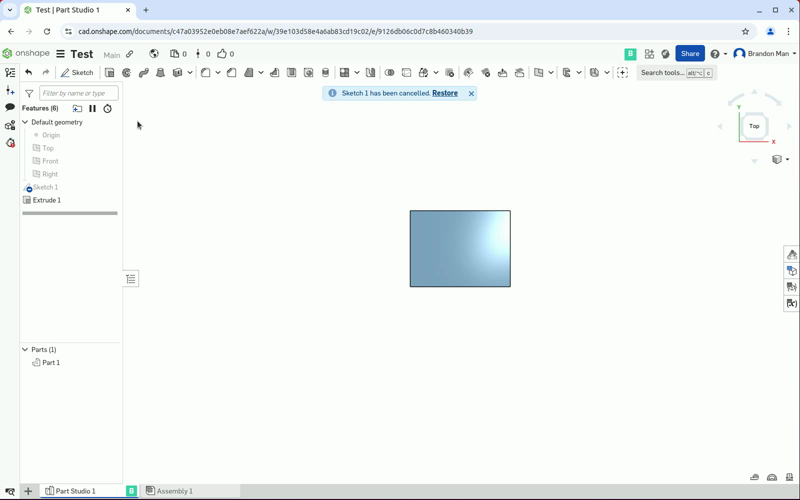
mouse_move(73, 189)
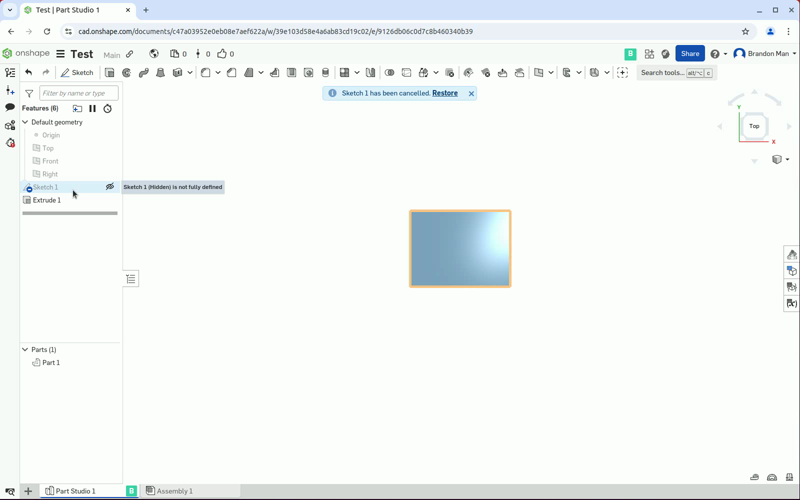
click(73, 189)
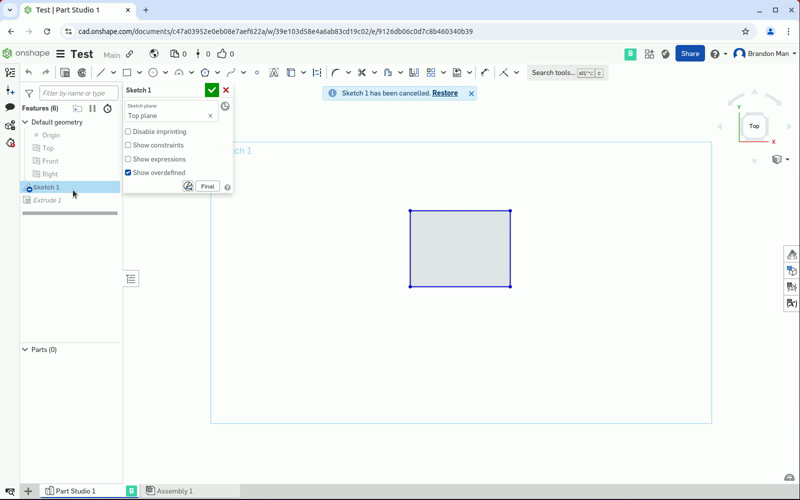
mouse_move(229, 92)
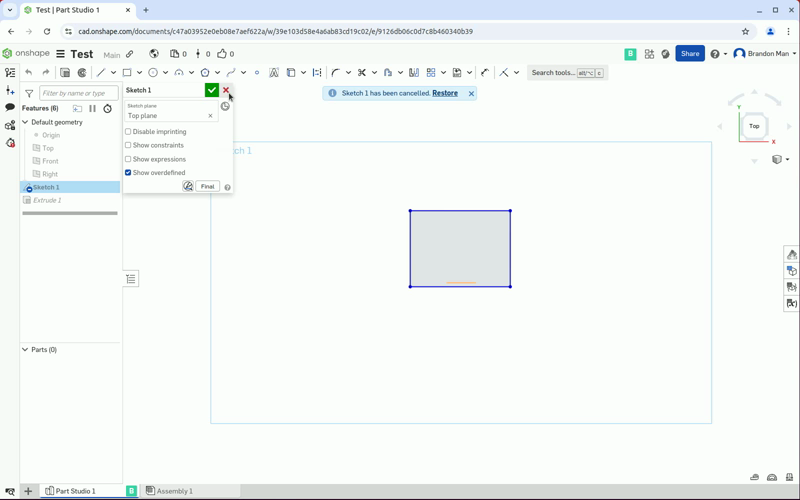
click(229, 92)
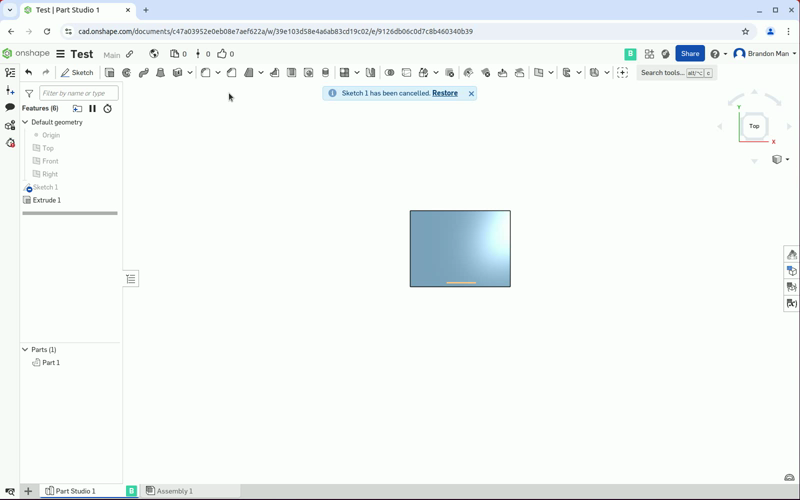
mouse_move(73, 352)
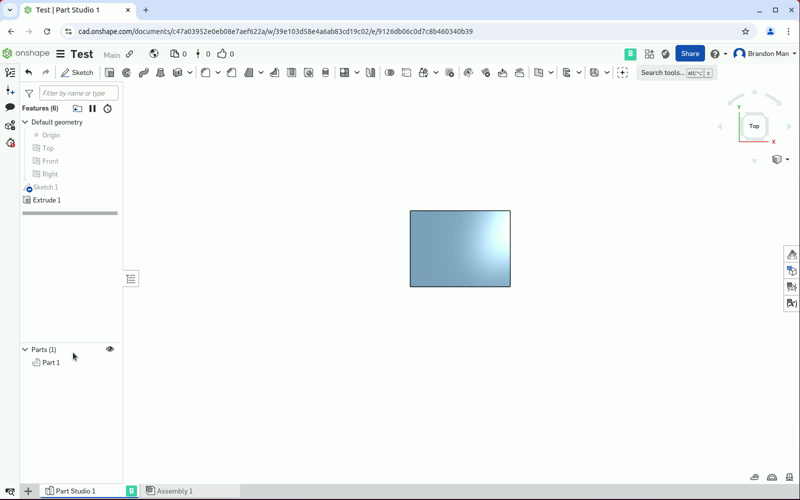
key(y)
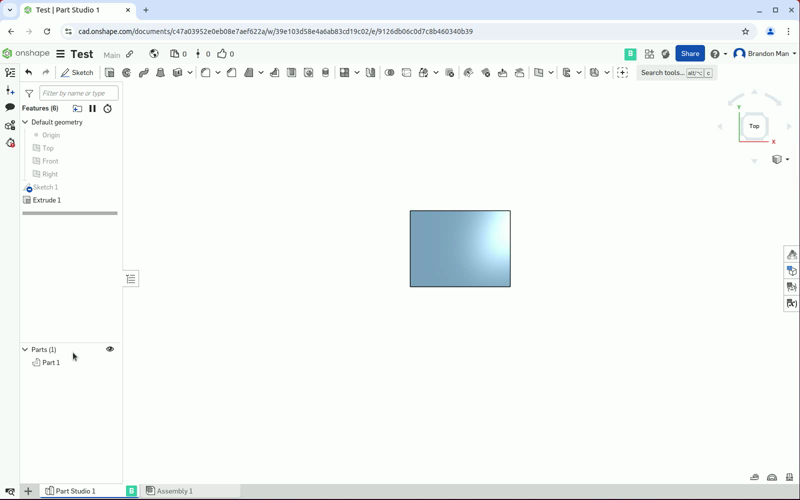
key(shift+p)
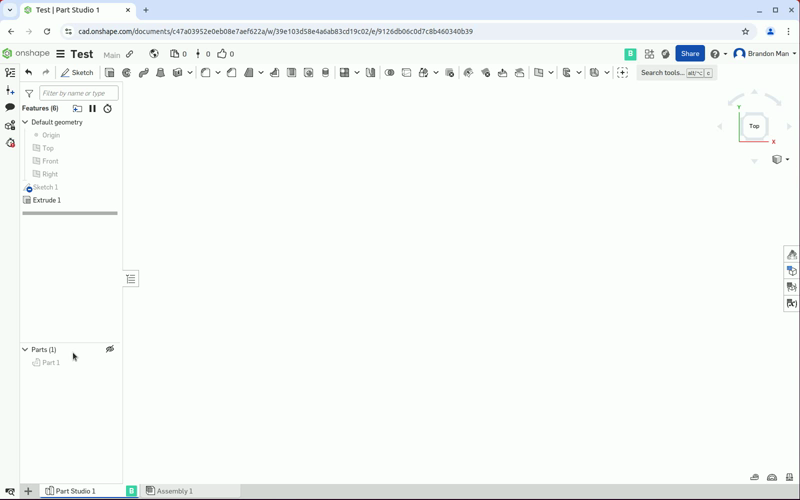
key(space)
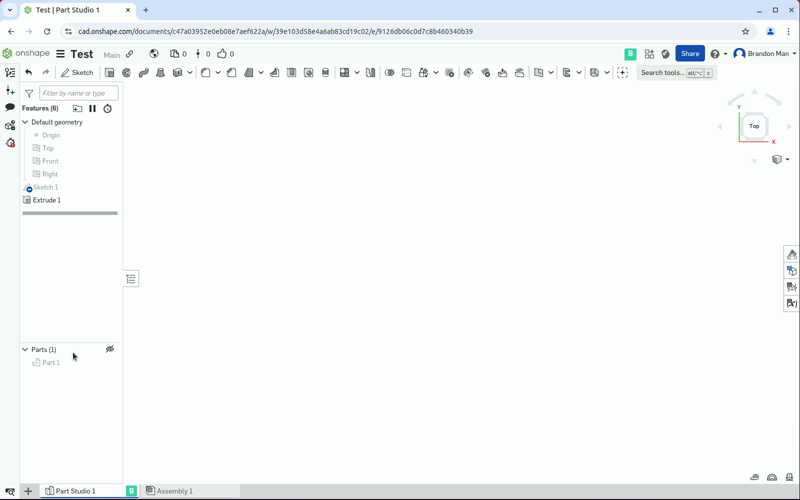
key_down(shift)
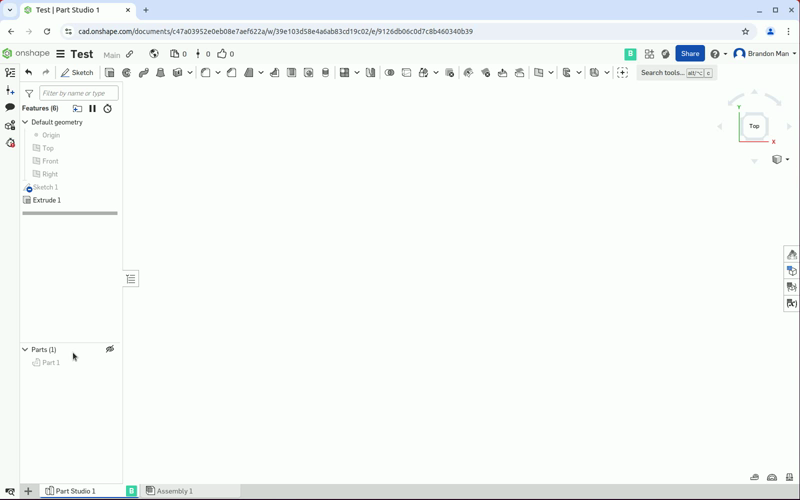
key(up)
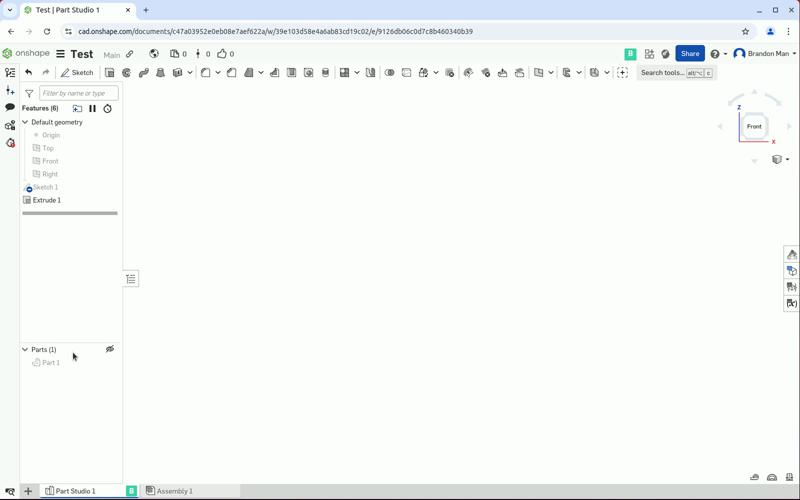
key_up(shift)
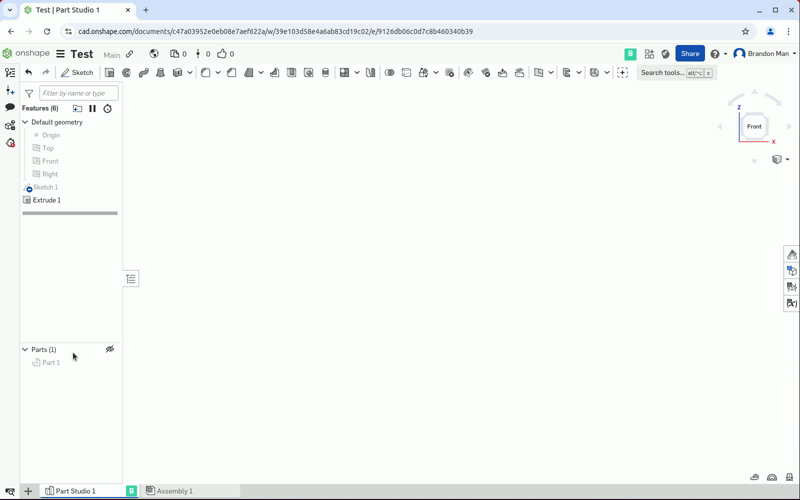
mouse_move(73, 352)
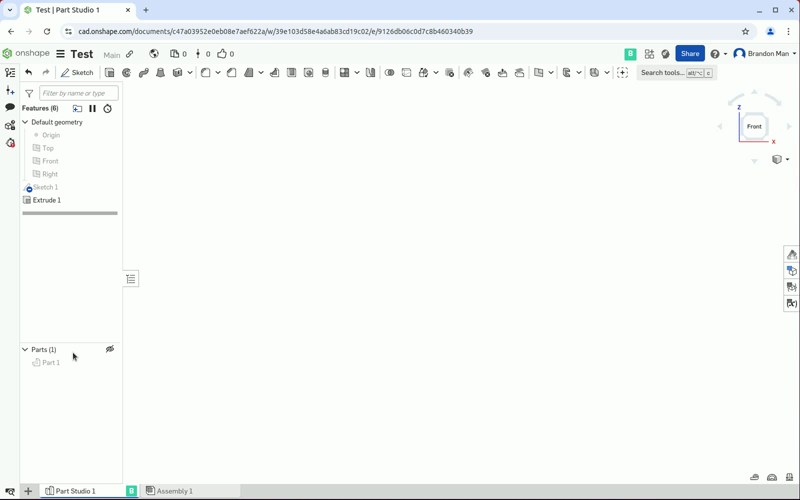
key(shift+y)
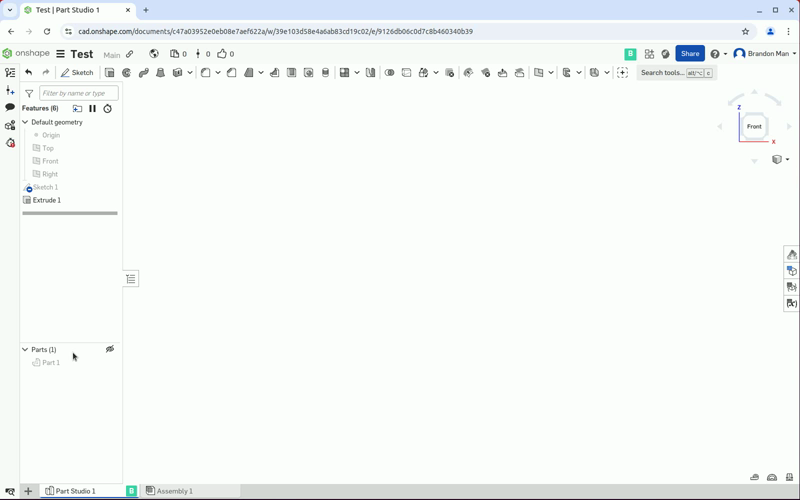
key(shift+s)
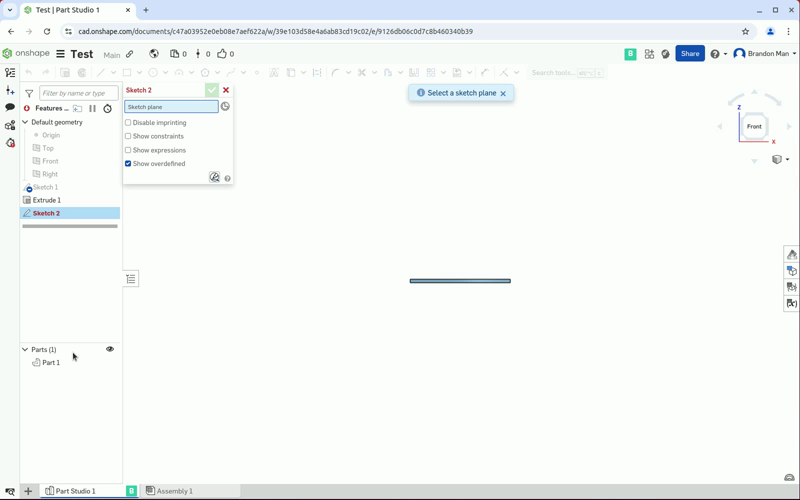
mouse_move(73, 163)
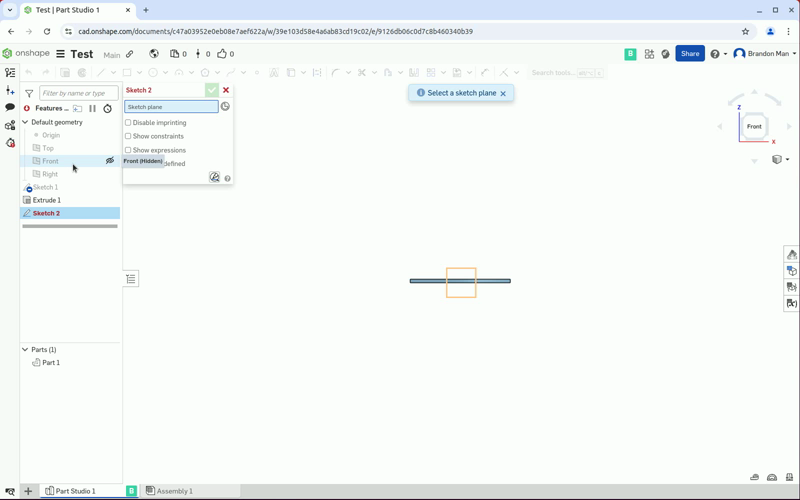
click(73, 163)
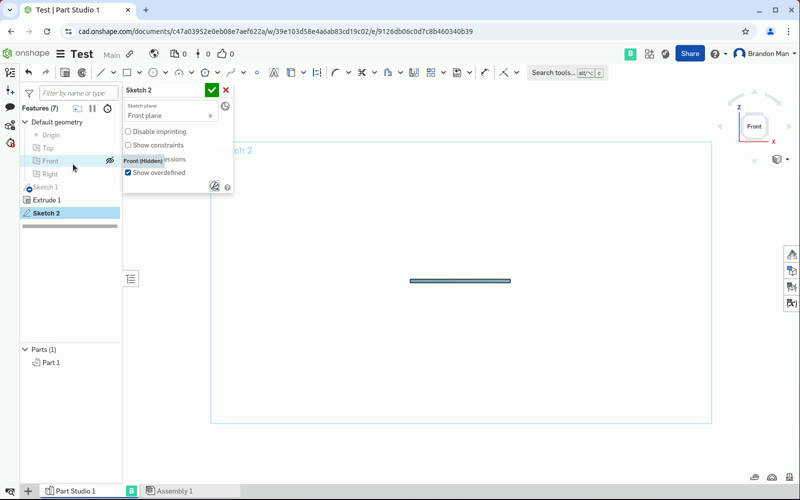
mouse_move(73, 352)
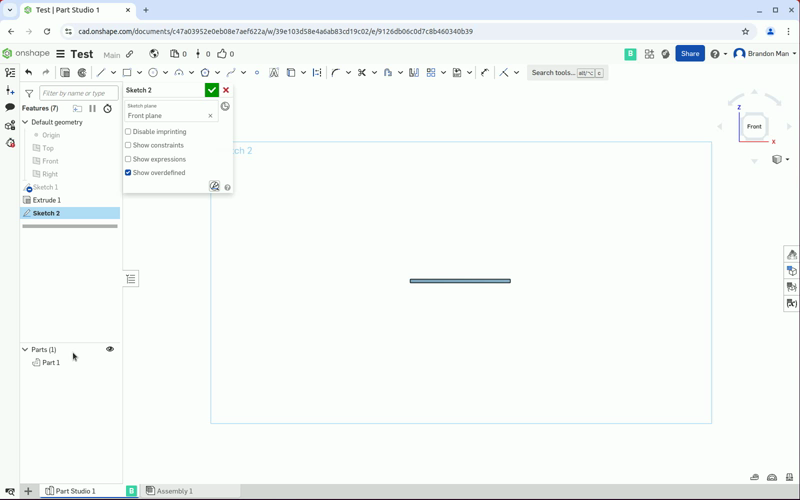
key(y)
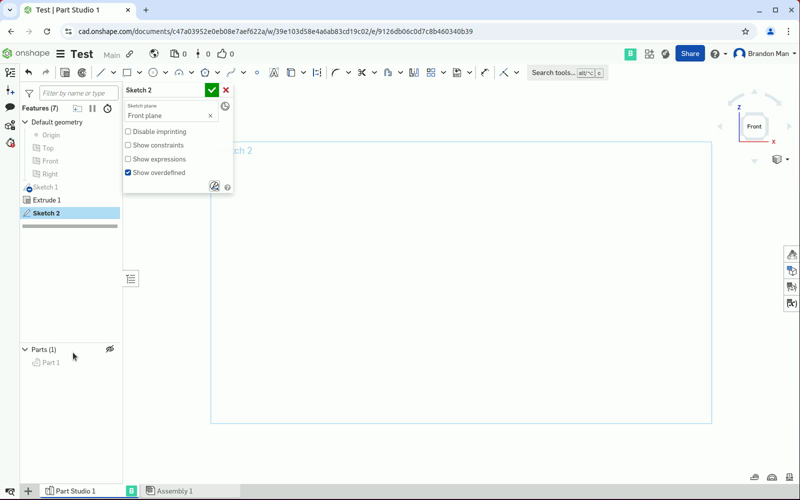
key(l)
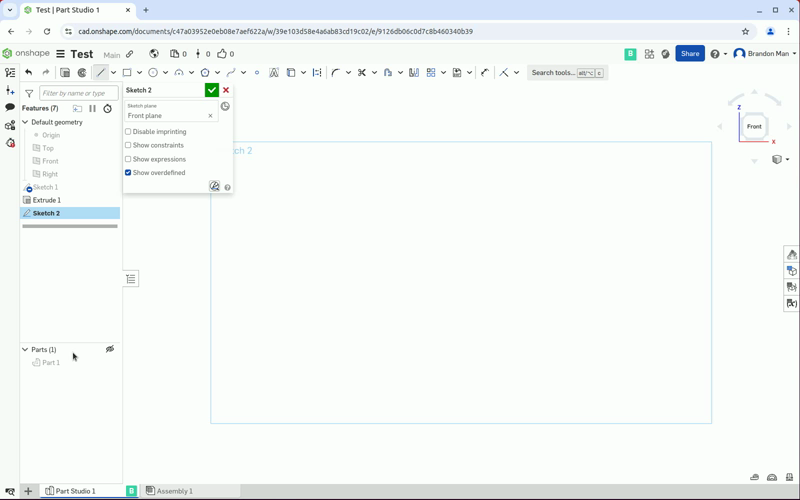
key_down(shift)
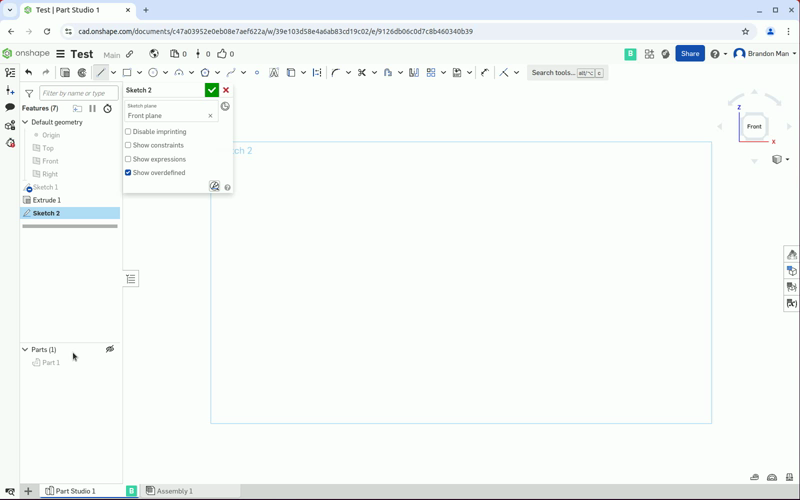
mouse_move(348, 357)
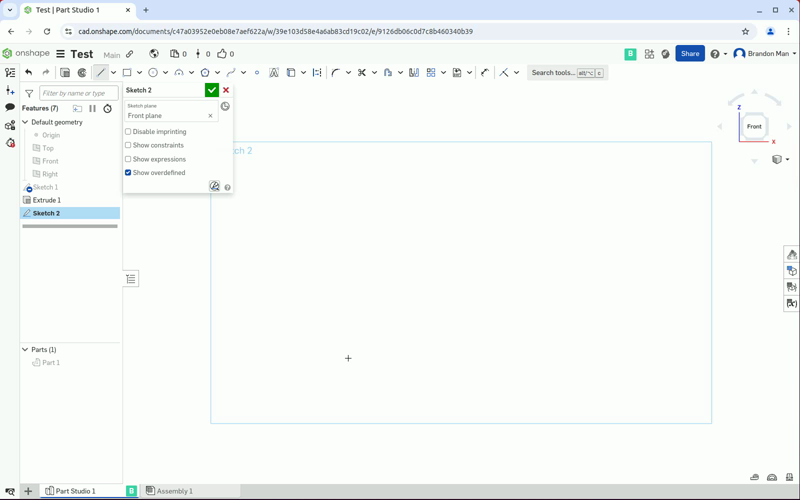
click(348, 357)
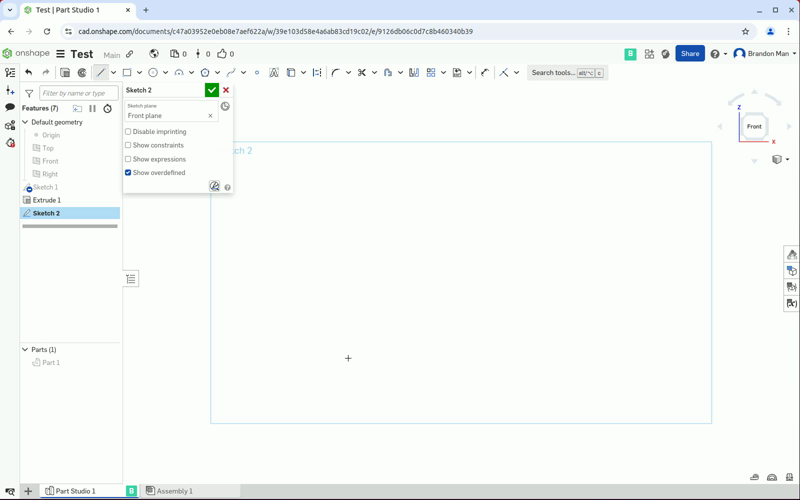
key_up(shift)
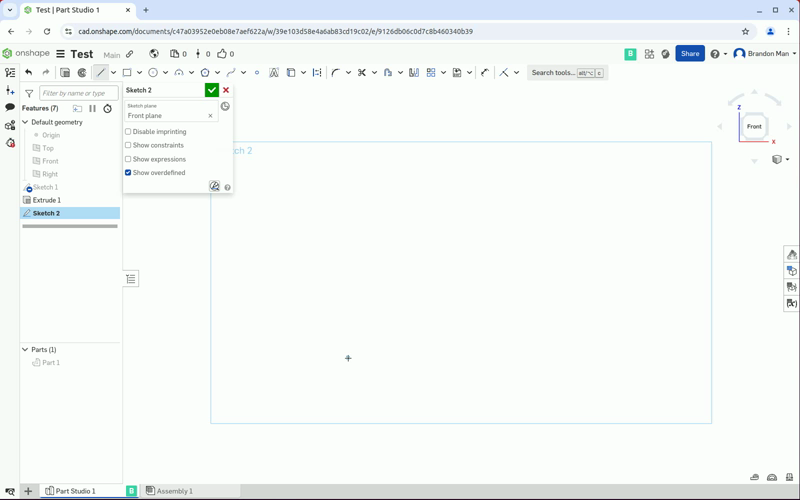
key_down(shift)
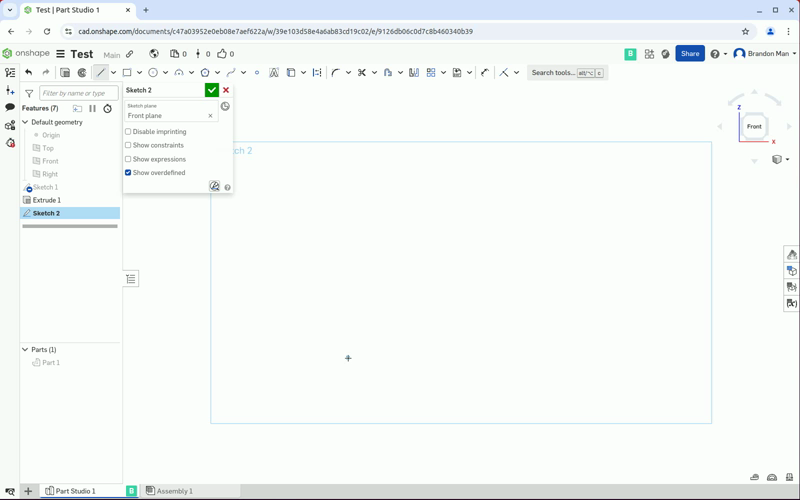
mouse_move(482, 357)
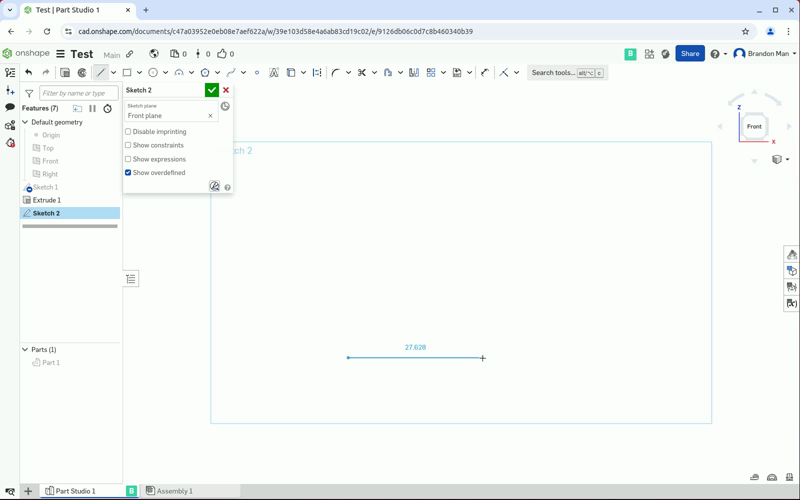
click(482, 357)
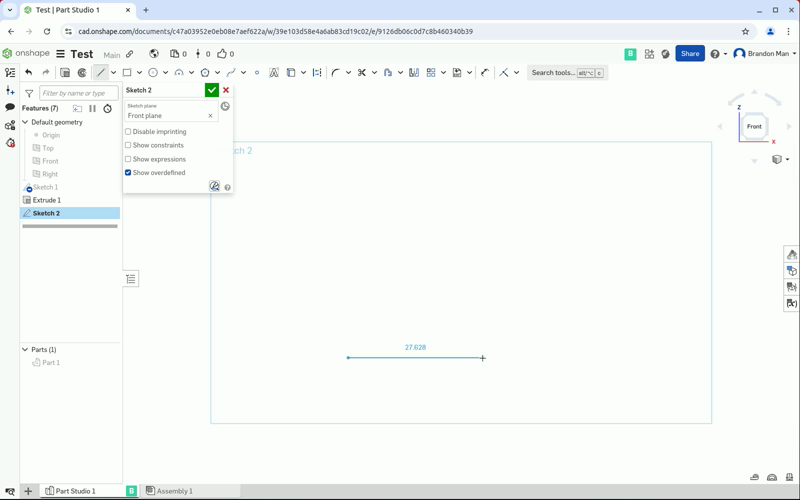
key_up(shift)
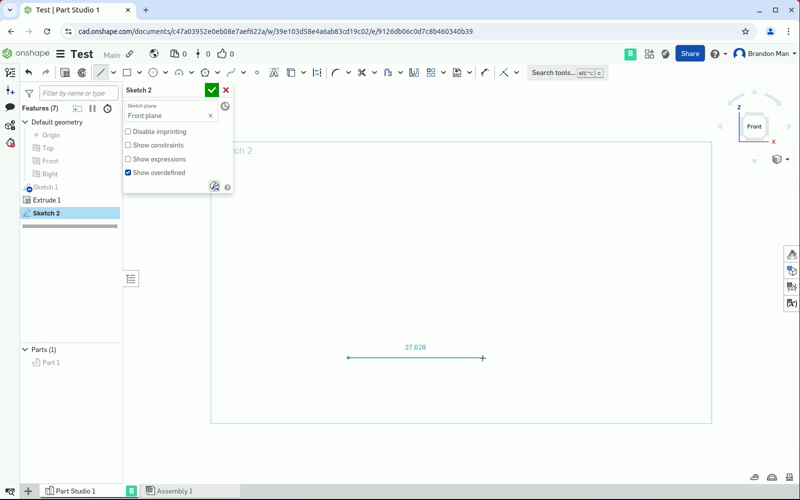
key_down(shift)
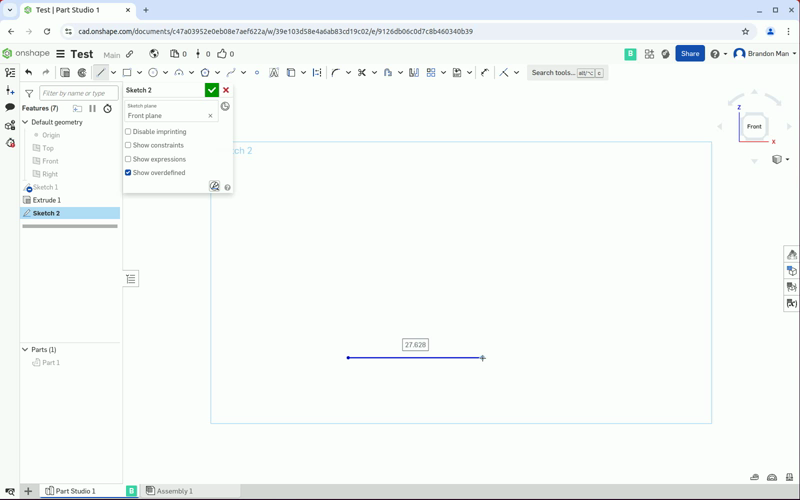
mouse_move(512, 357)
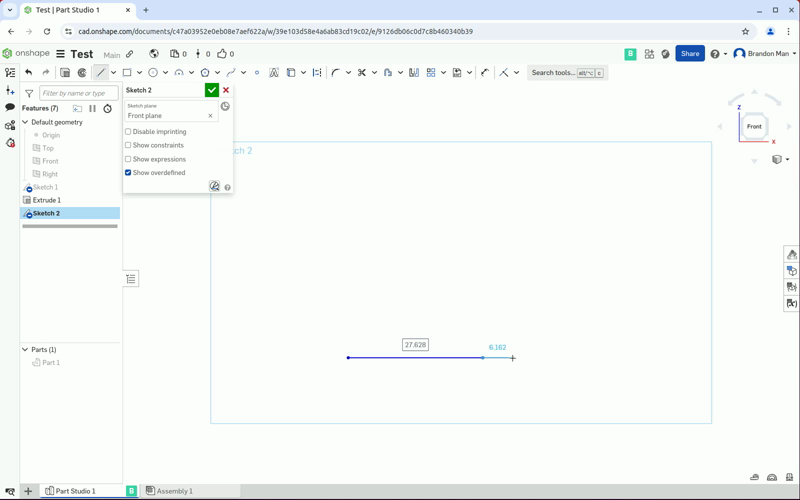
mouse_move(482, 340)
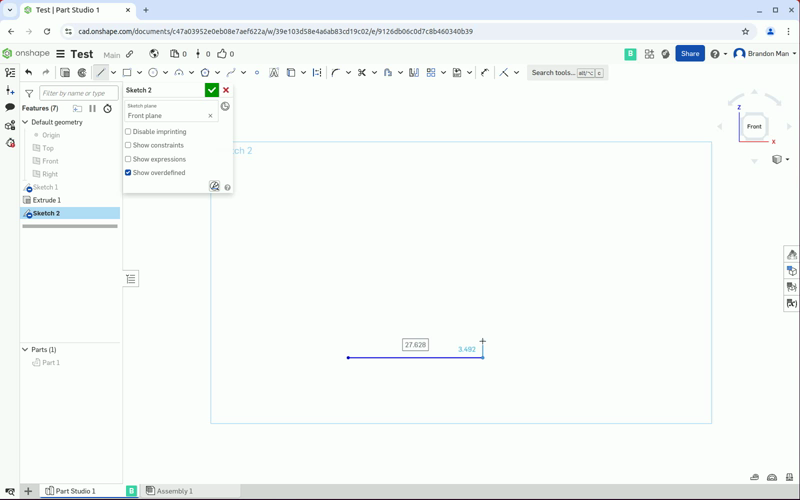
click(482, 340)
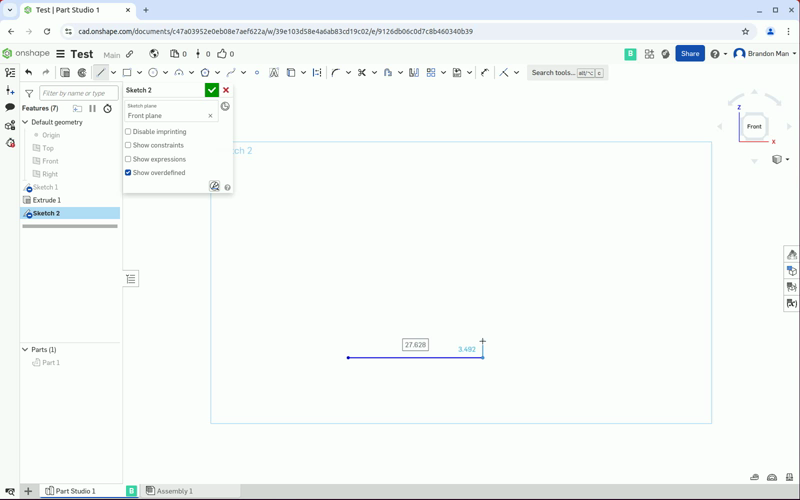
key_up(shift)
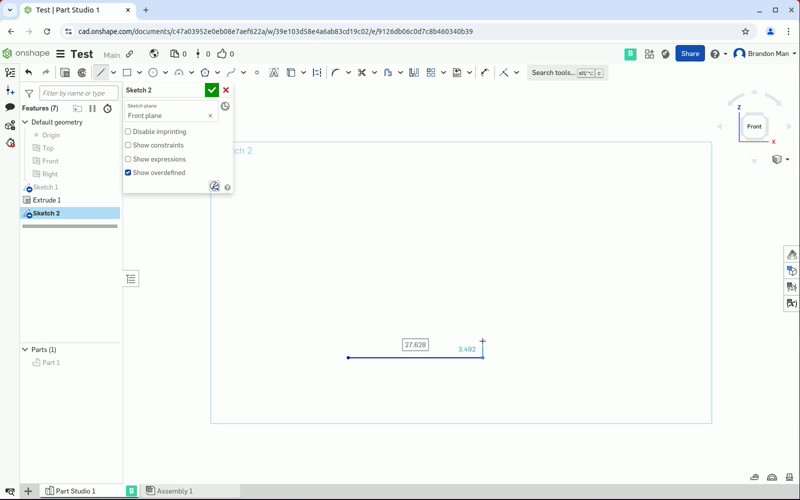
key_down(shift)
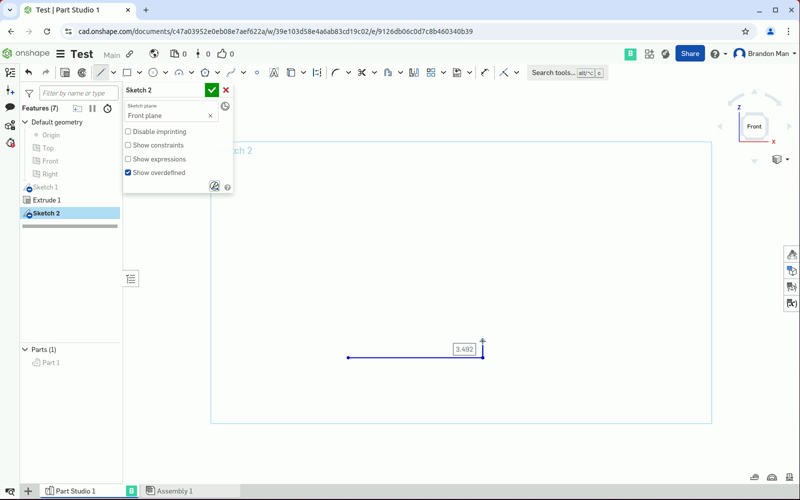
mouse_move(348, 340)
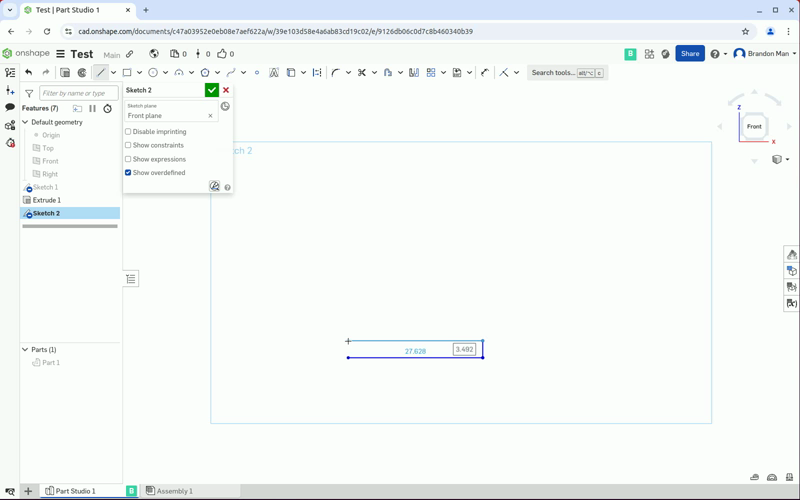
click(348, 340)
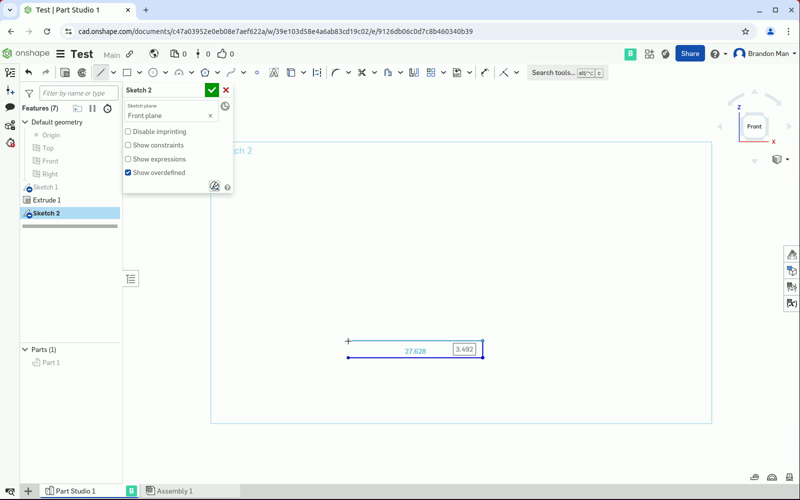
key_up(shift)
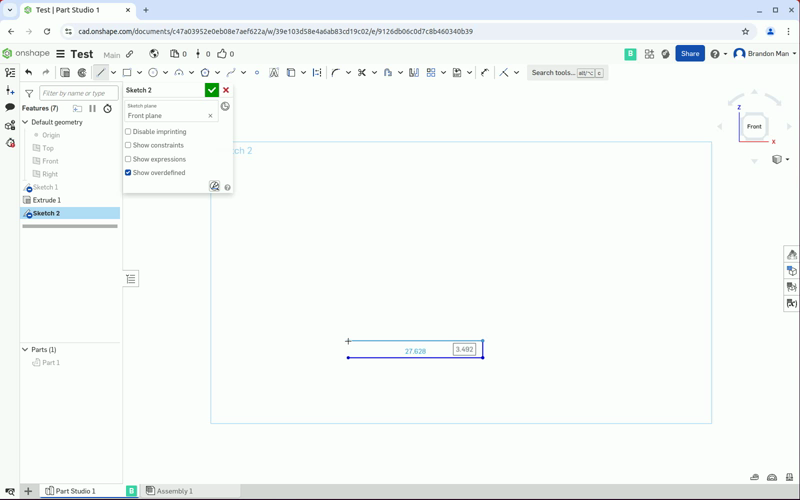
mouse_move(378, 340)
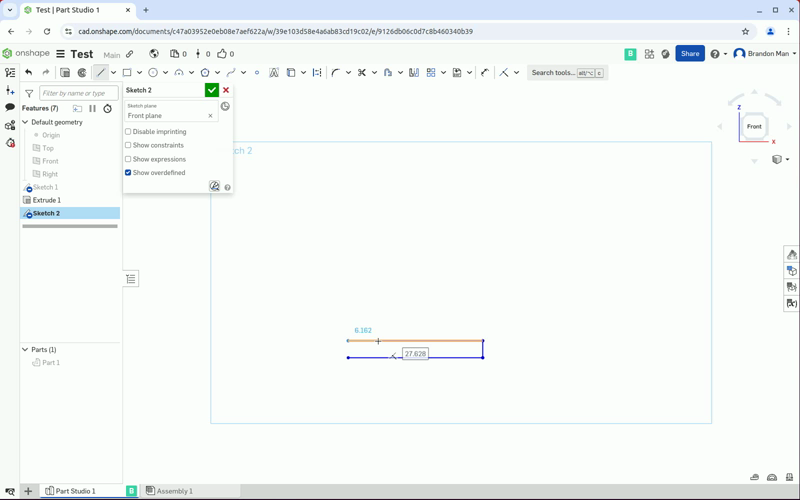
key_down(shift)
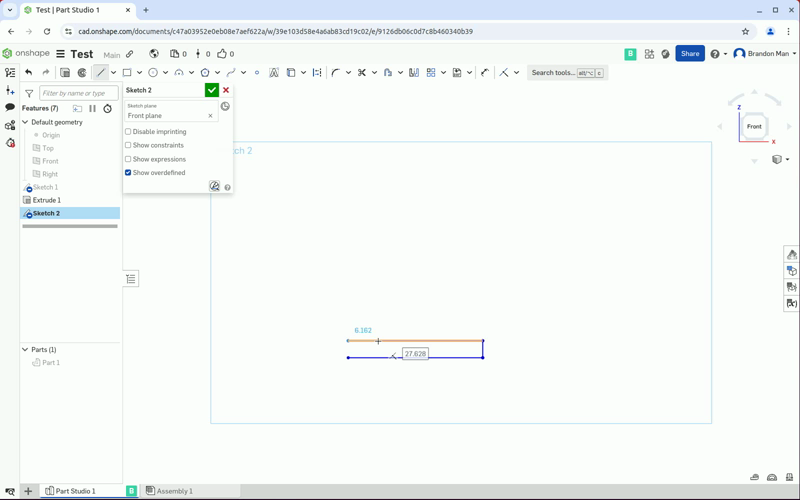
mouse_move(348, 357)
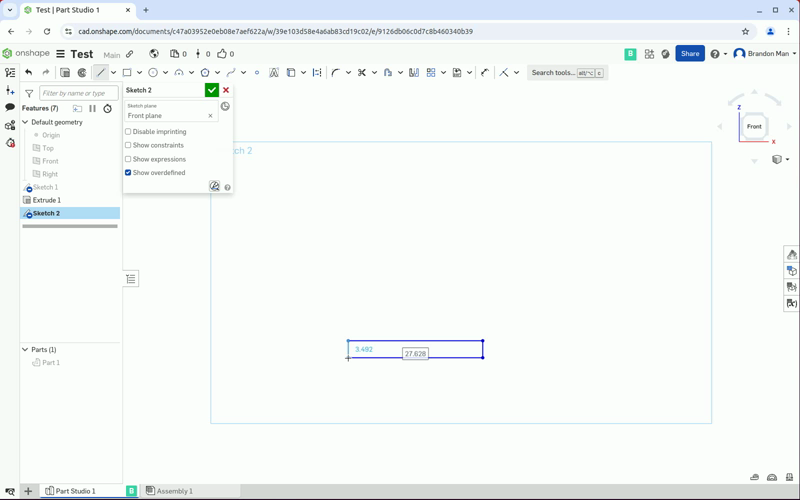
key_up(shift)
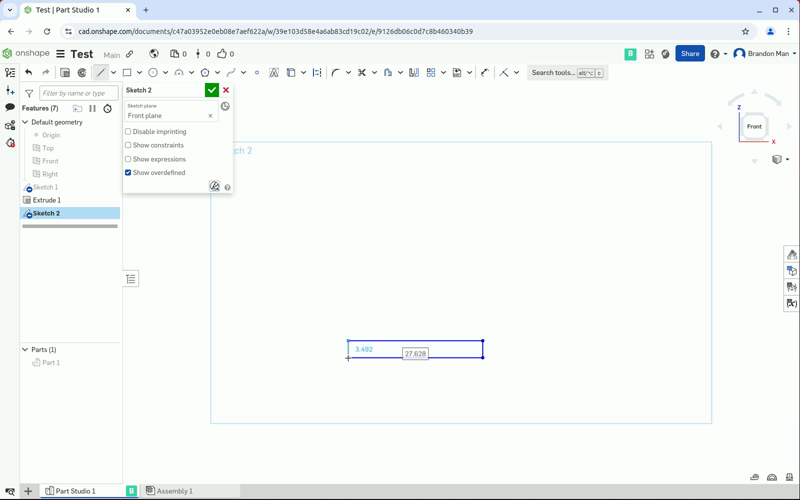
click(348, 357)
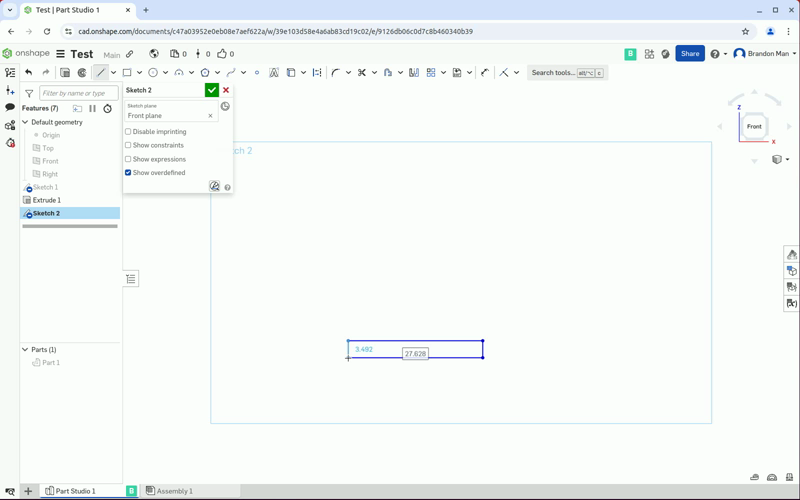
key(esc)
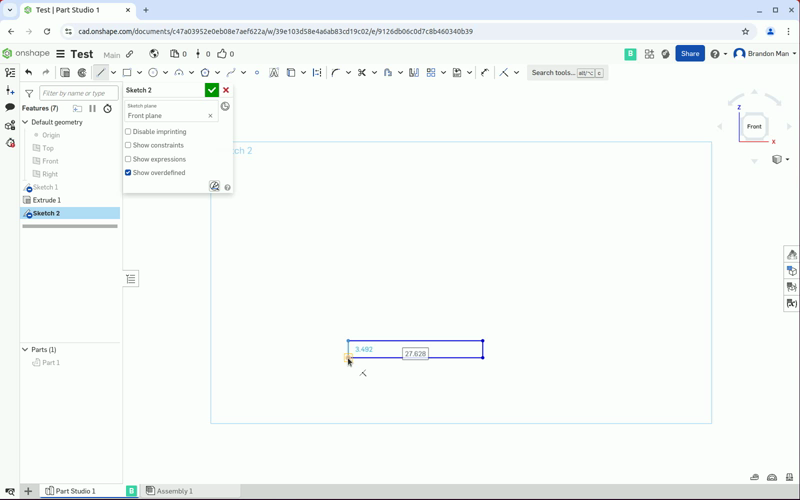
mouse_move(381, 345)
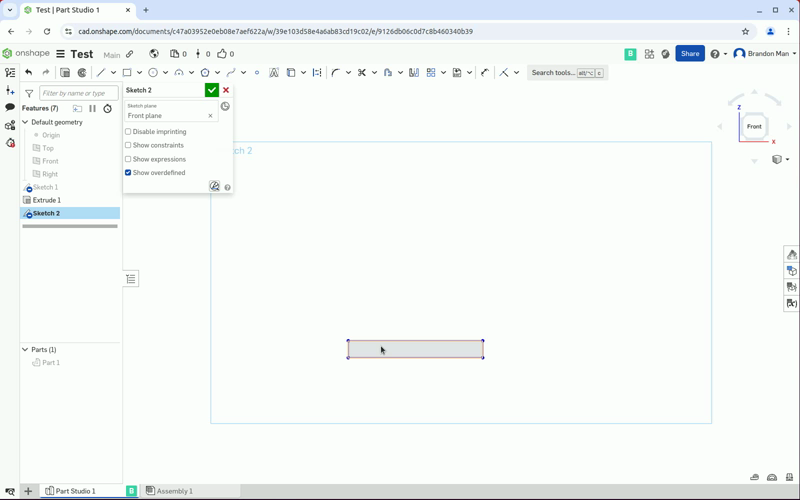
click(381, 345)
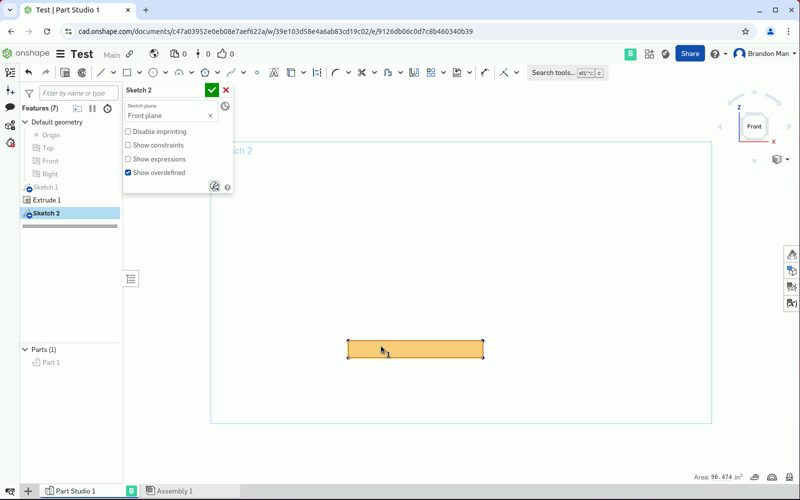
mouse_move(73, 352)
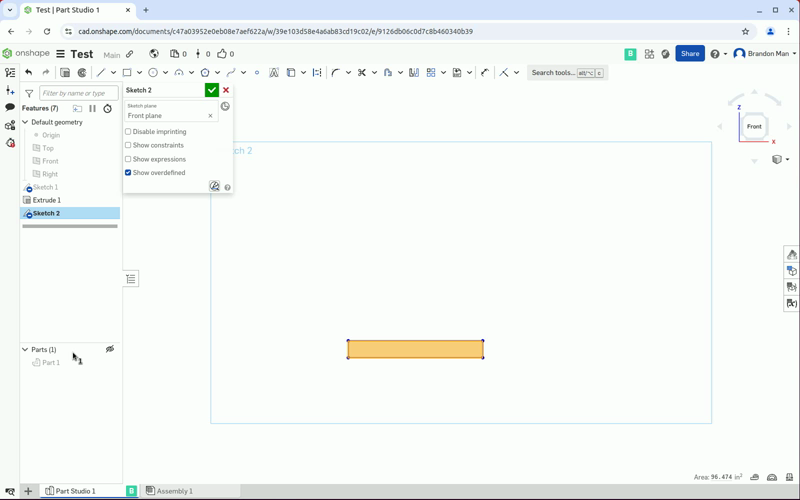
key(shift+y)
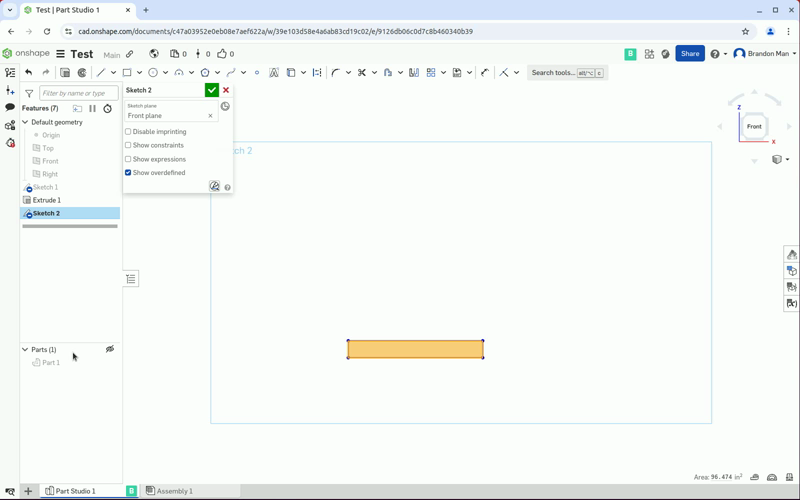
key(shift+e)
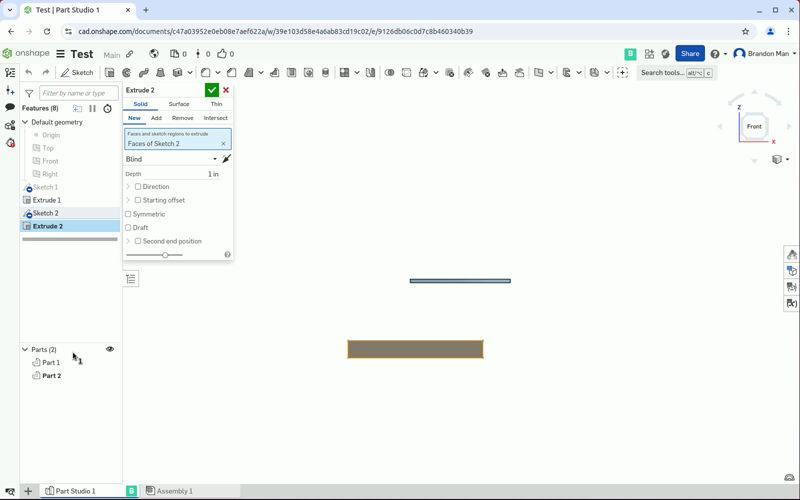
mouse_move(143, 106)
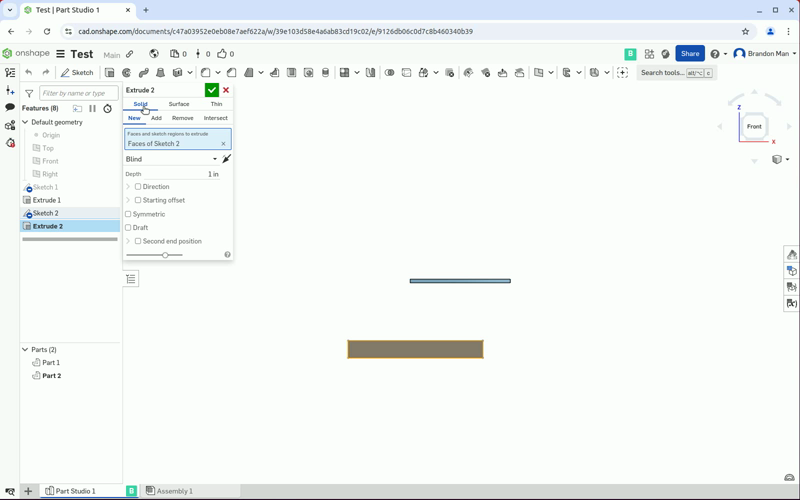
click(143, 106)
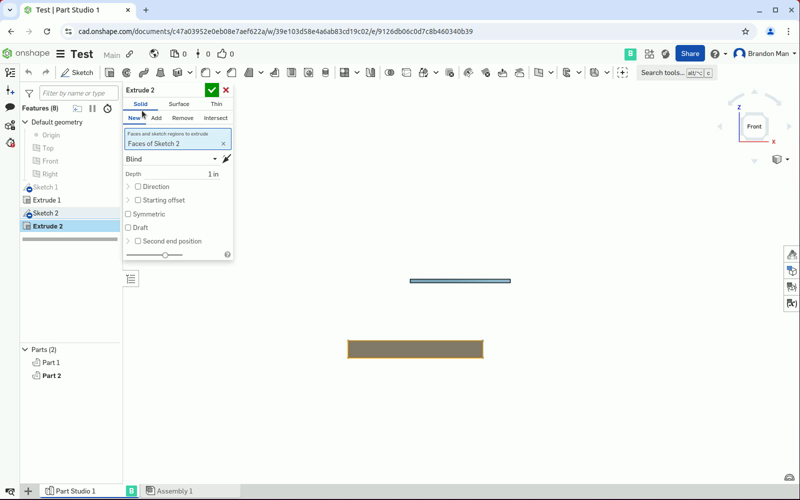
mouse_move(137, 120)
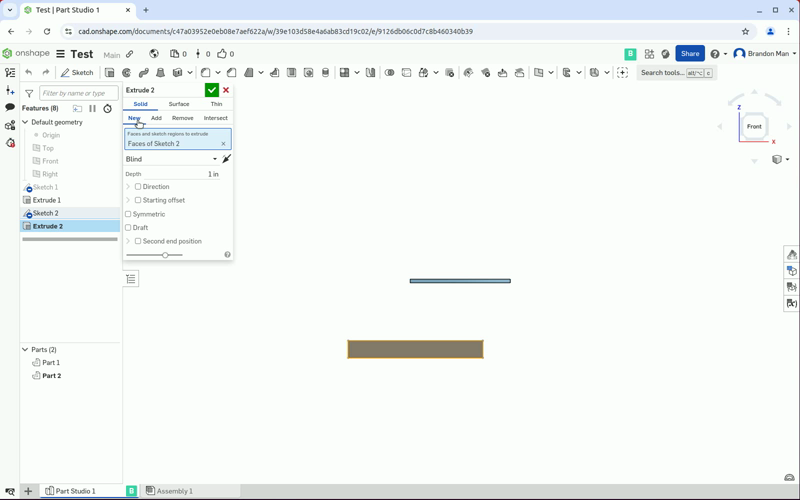
click(137, 120)
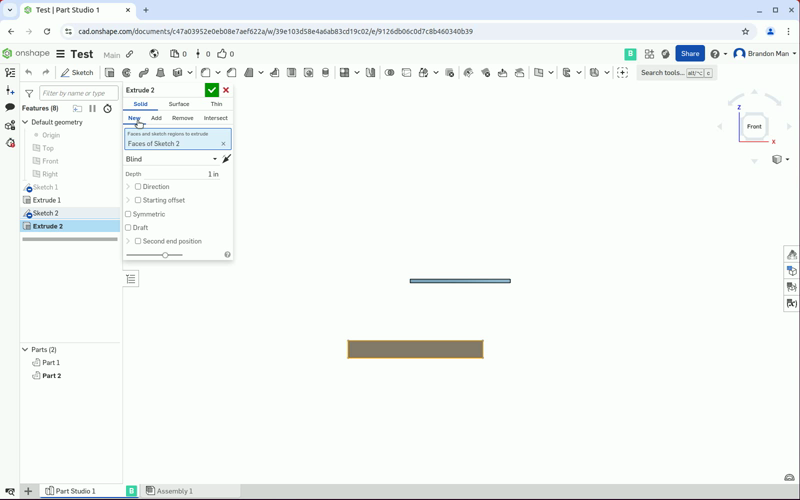
key(tab, 4)
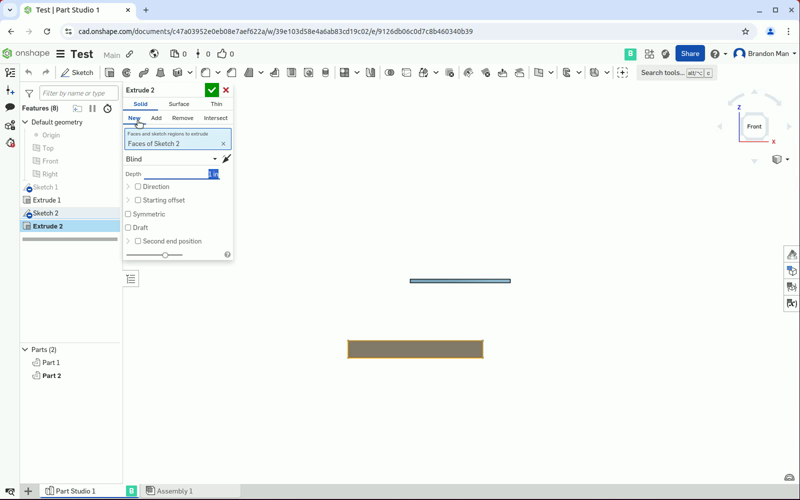
text(0.722)
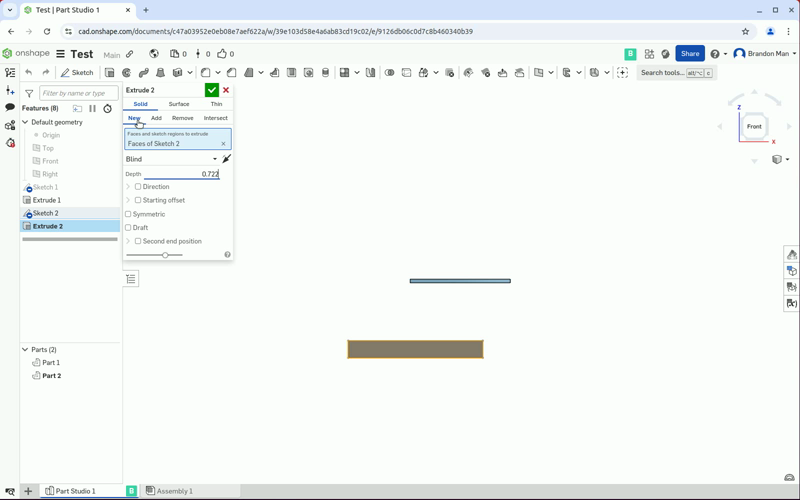
key(enter)
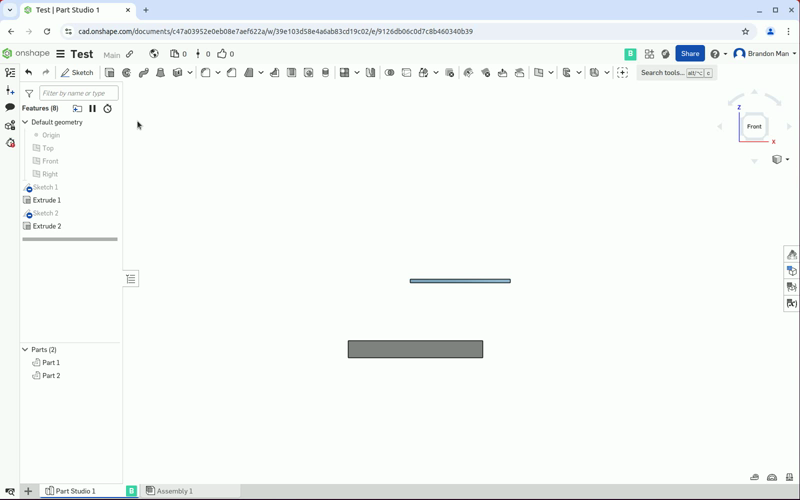
key(shift+h)
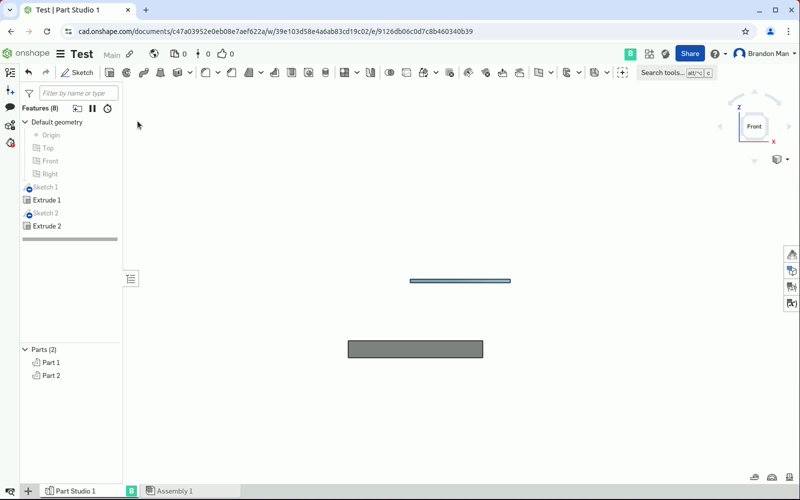
key(shift+h)
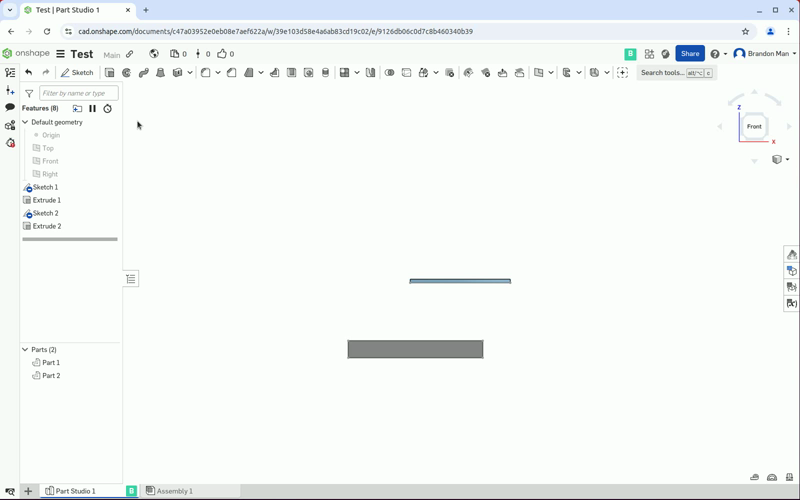
key(shift+7)
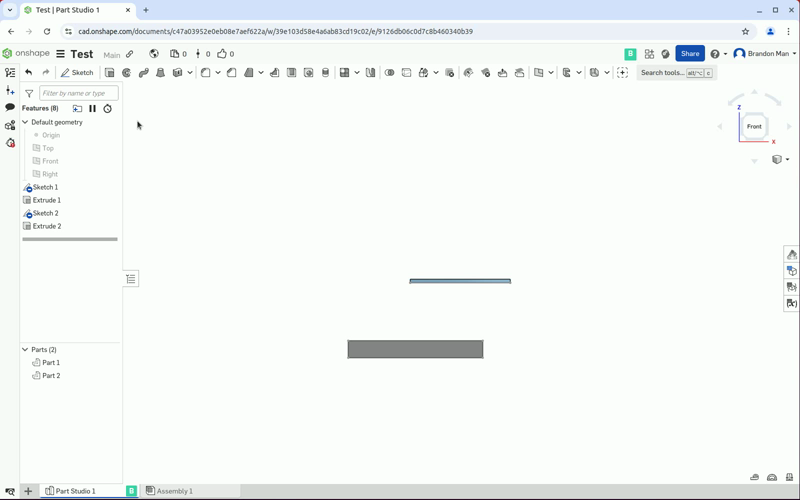
key(left, 2)
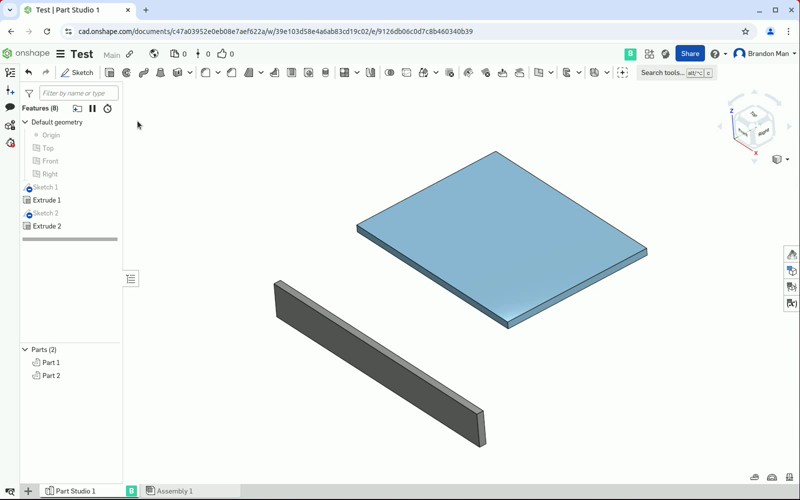
key(down, 2)
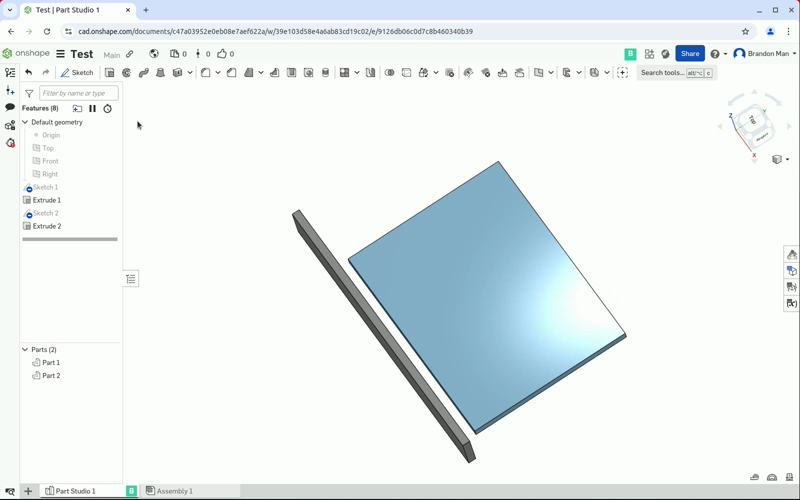
key(up, 2)
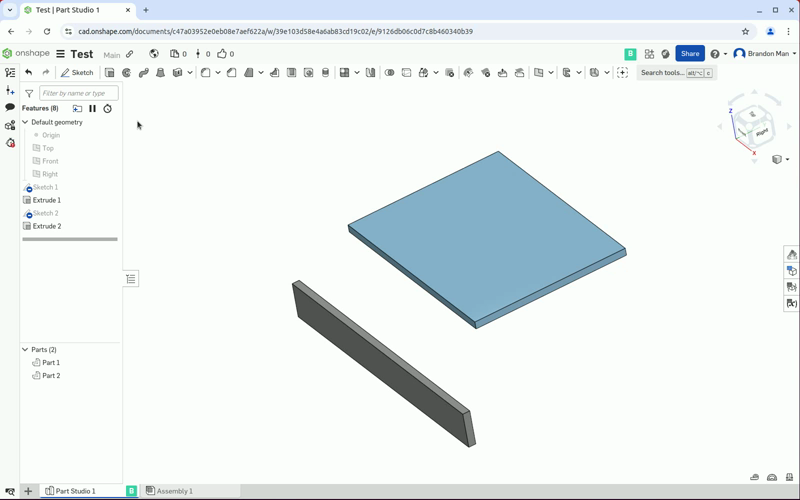
key(right, 2)
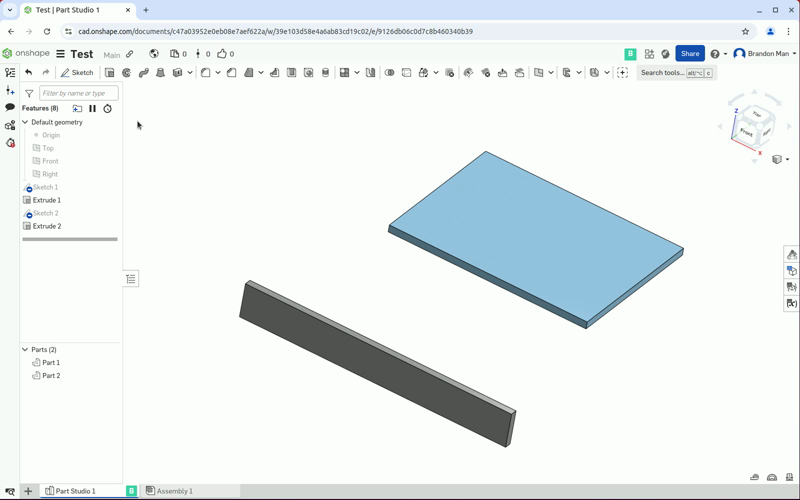
mouse_move(73, 189)
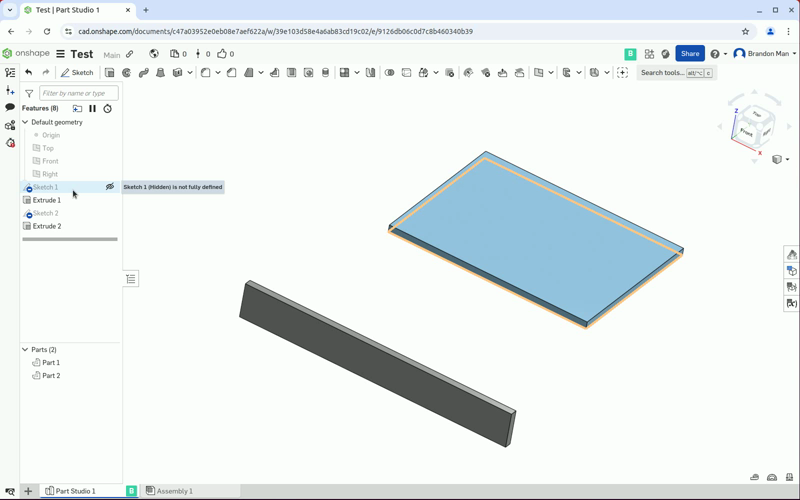
click(73, 189)